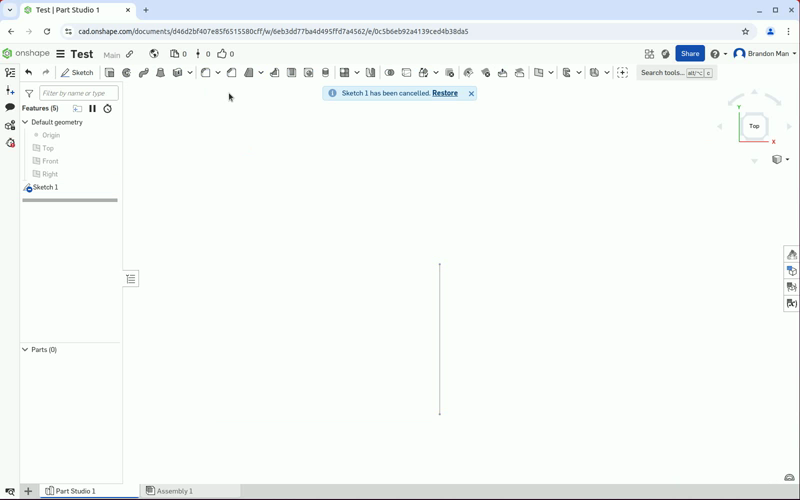
key(shift+h)
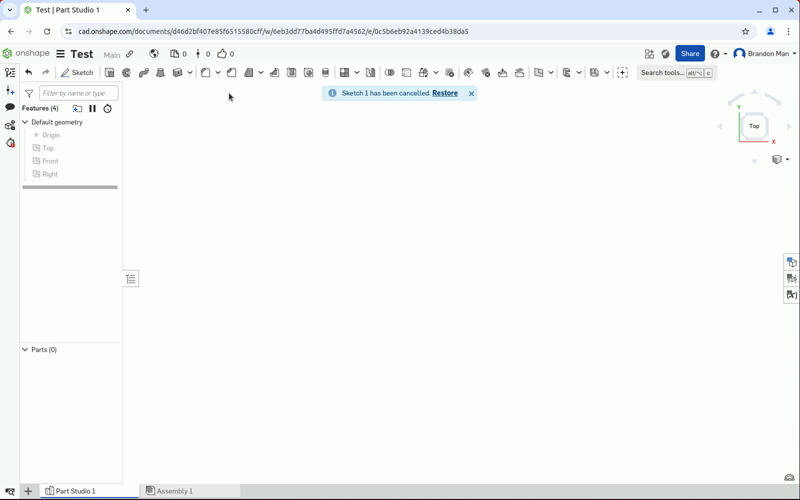
mouse_move(73, 352)
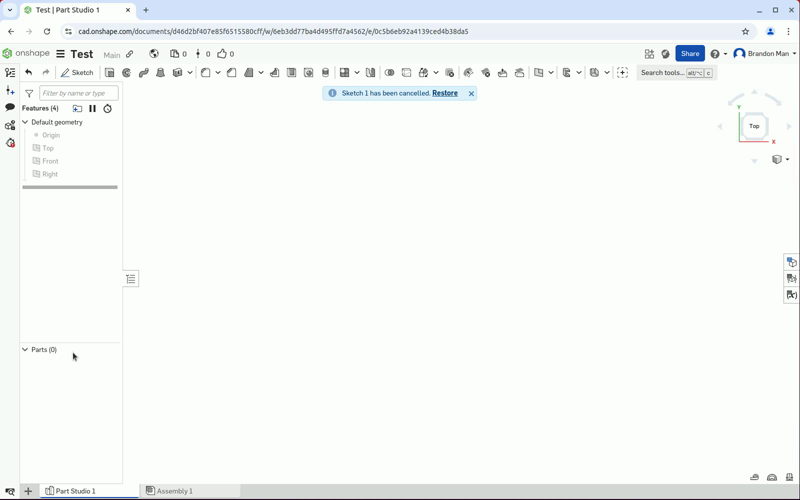
key(y)
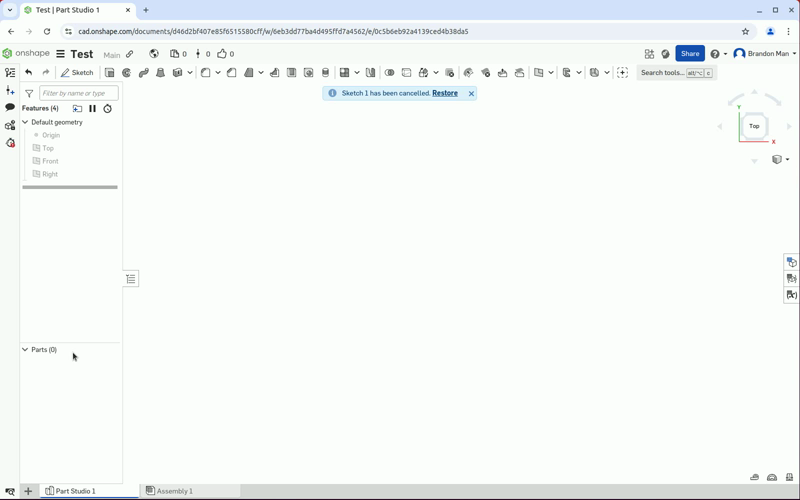
key(shift+p)
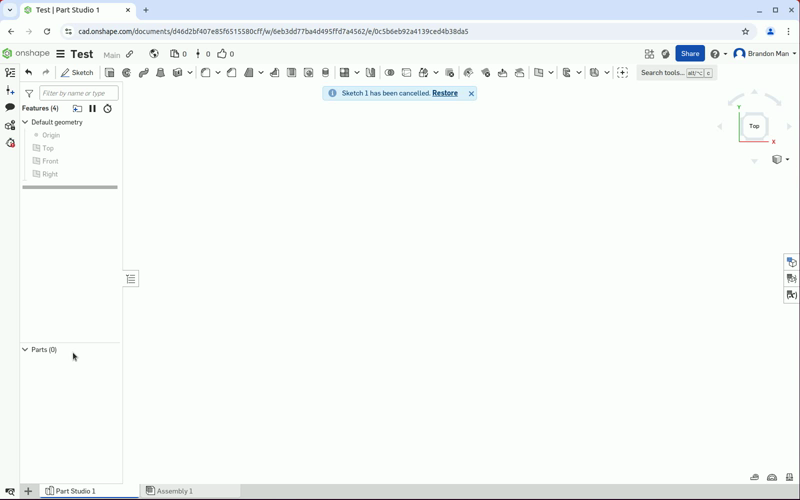
key(space)
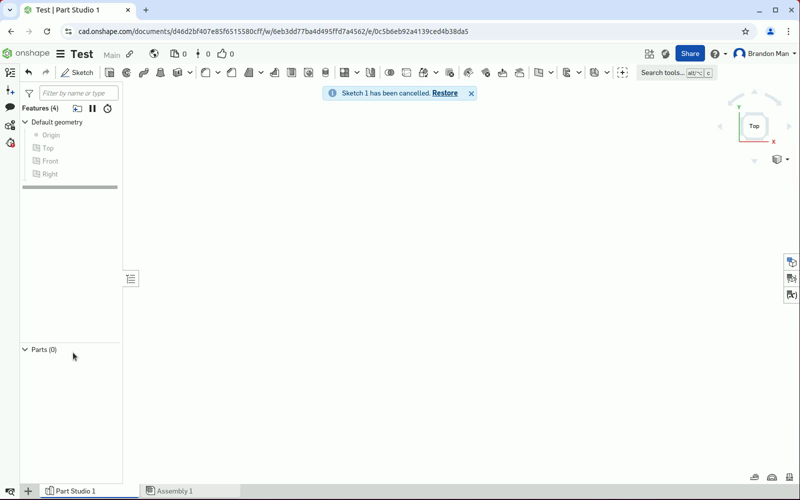
key_down(shift)
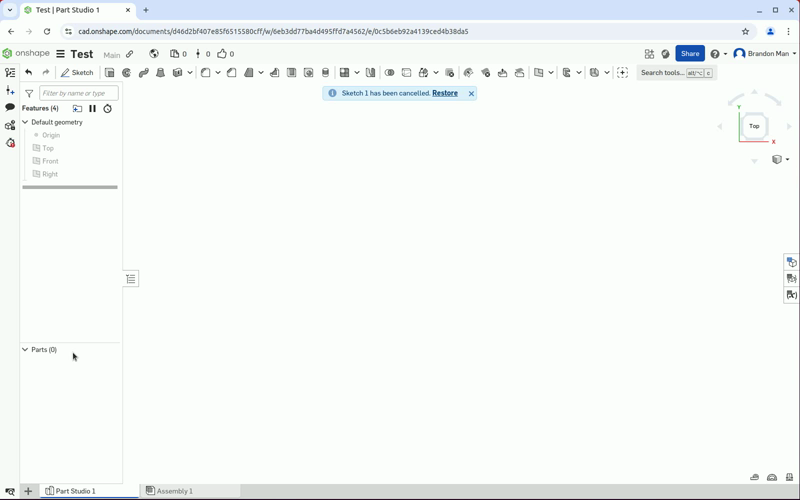
key(up)
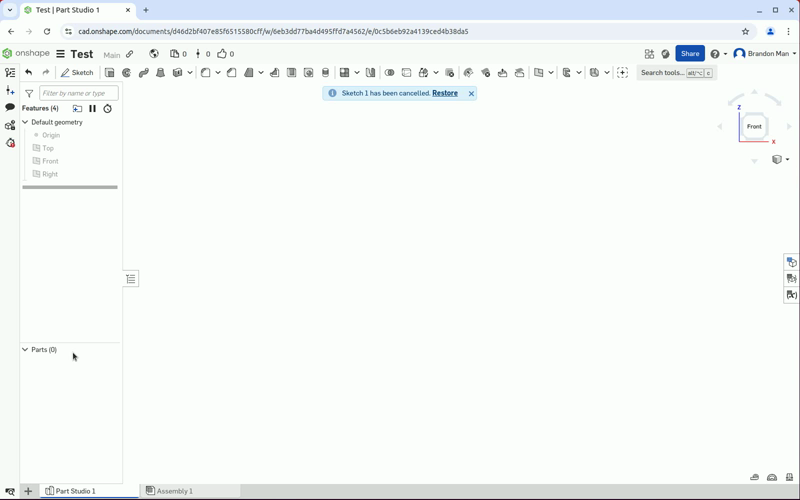
key_up(shift)
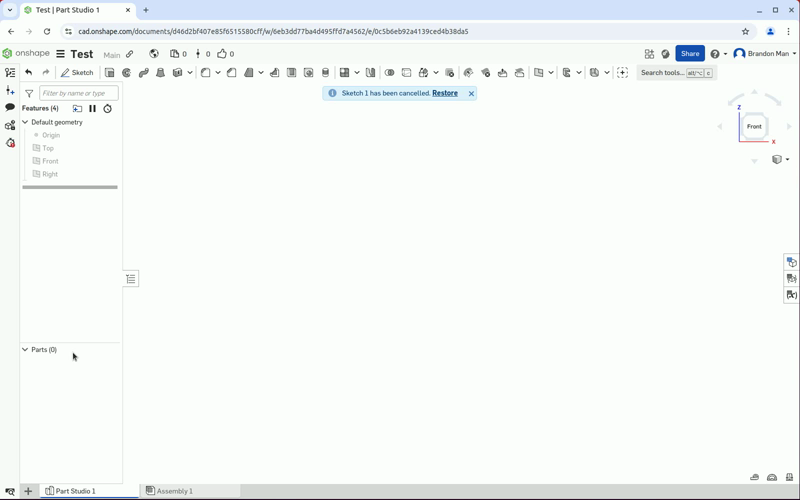
mouse_move(73, 352)
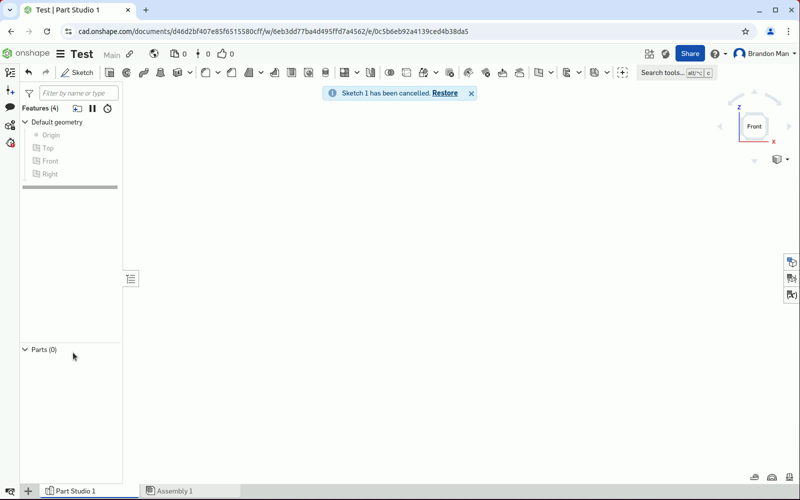
key(shift+y)
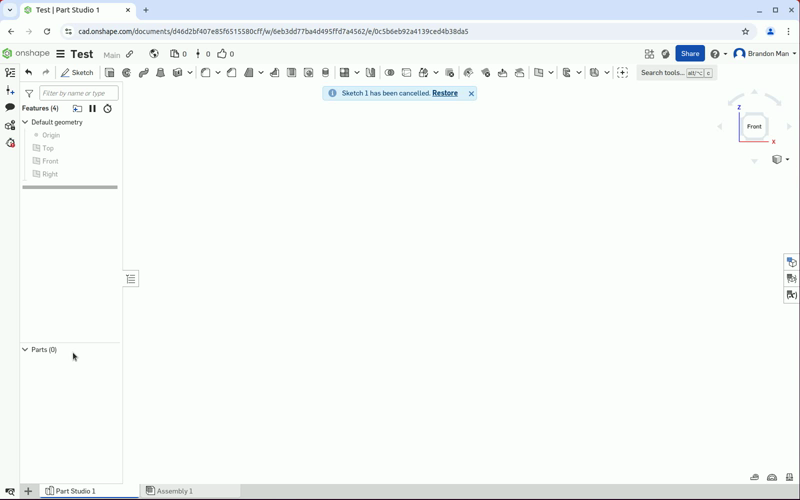
key(shift+s)
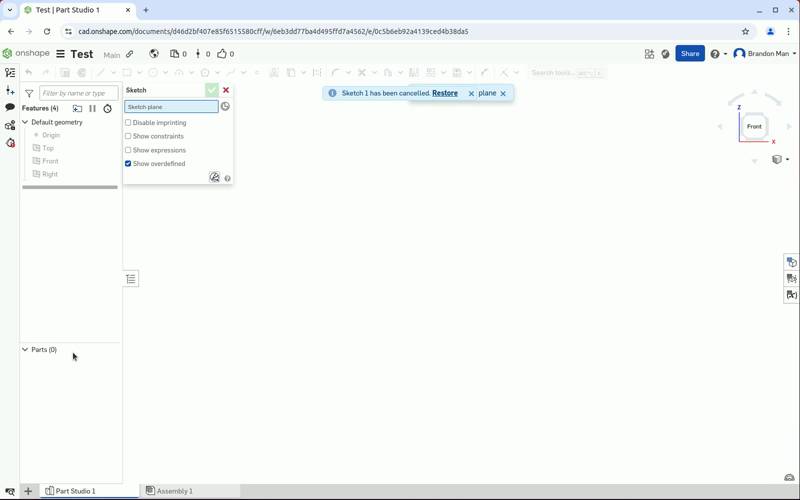
mouse_move(73, 163)
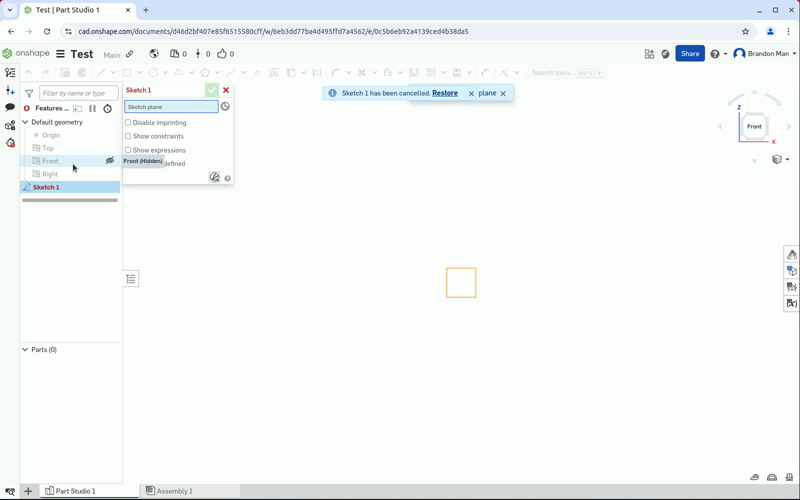
click(73, 163)
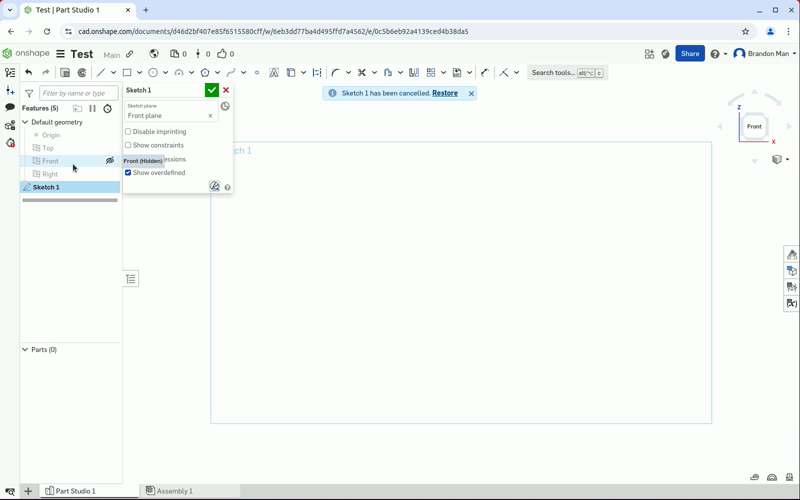
mouse_move(73, 352)
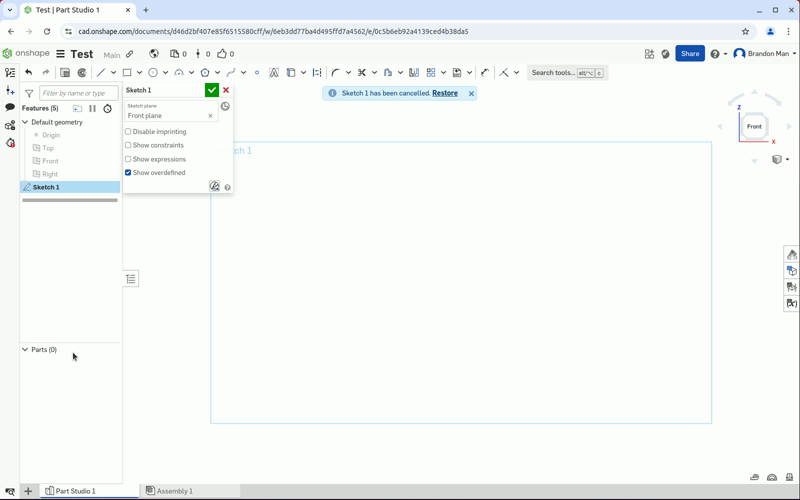
key(y)
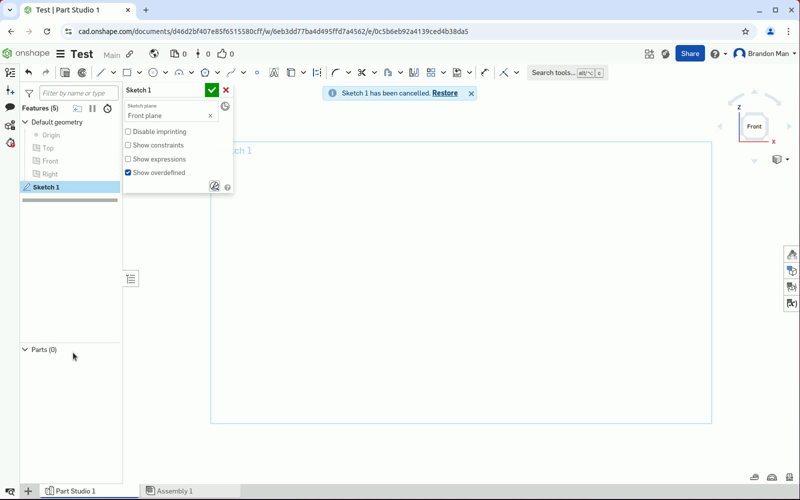
key(l)
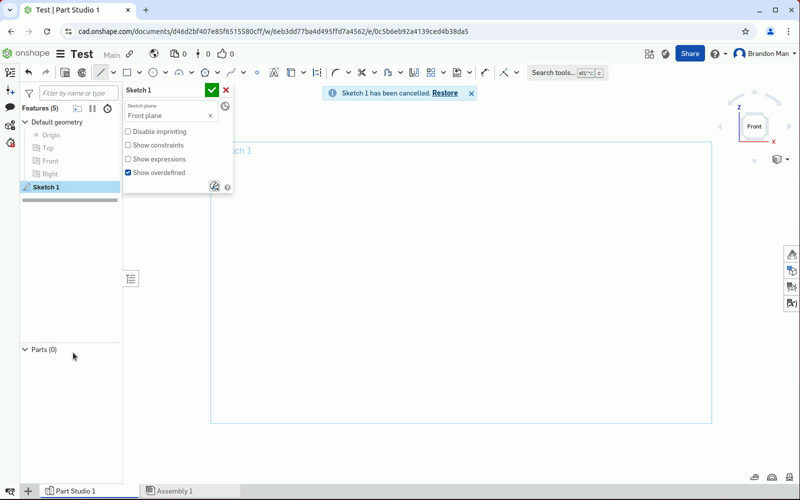
key_down(shift)
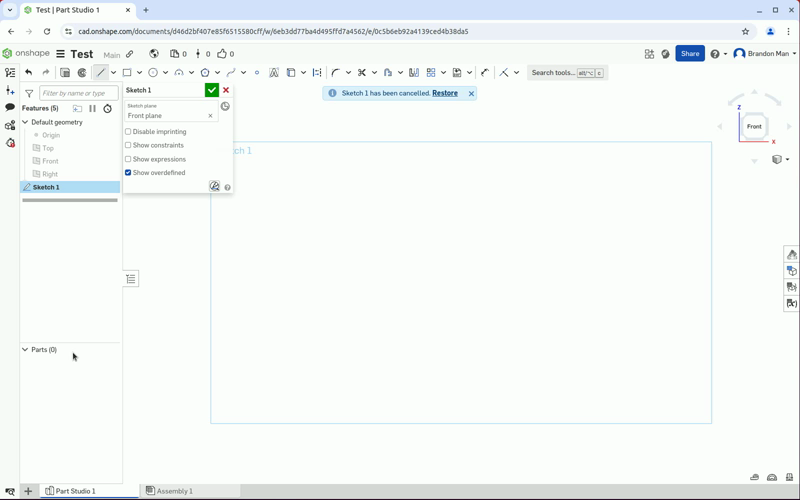
mouse_move(404, 282)
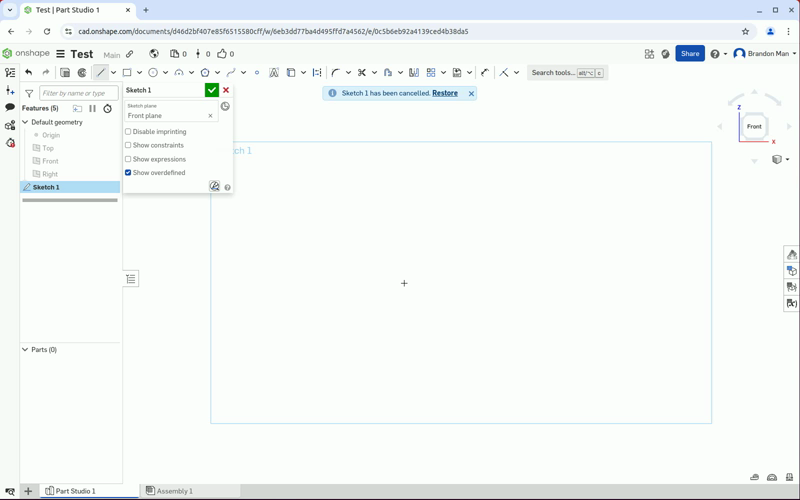
click(404, 282)
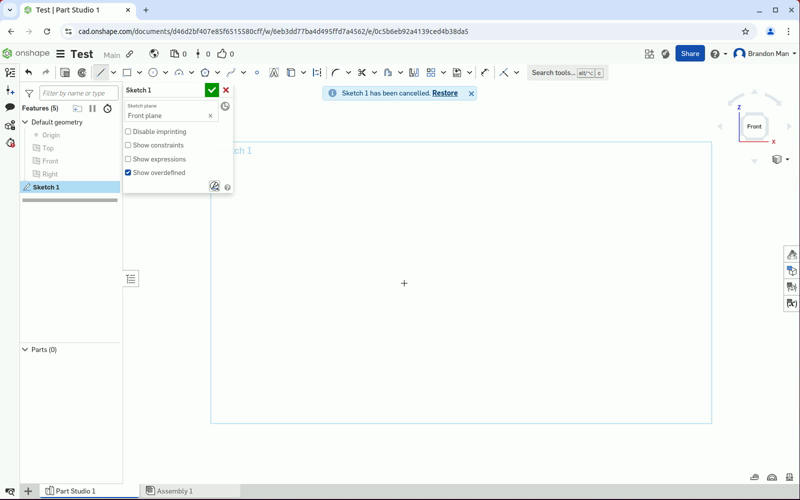
key_up(shift)
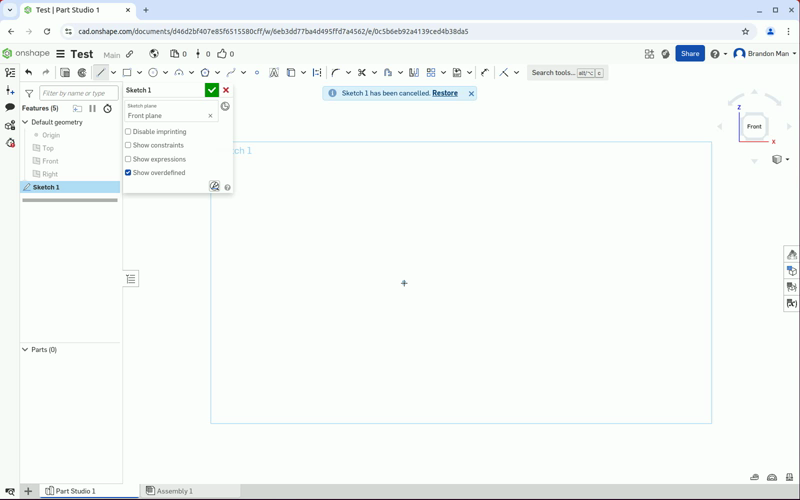
key_down(shift)
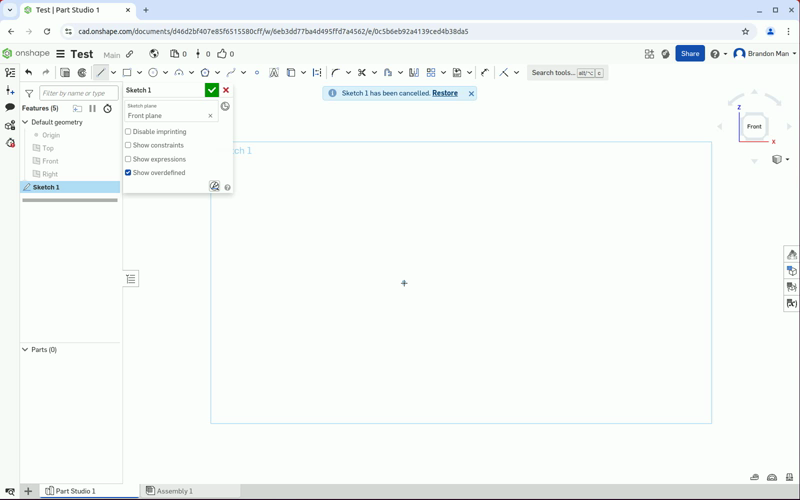
mouse_move(434, 282)
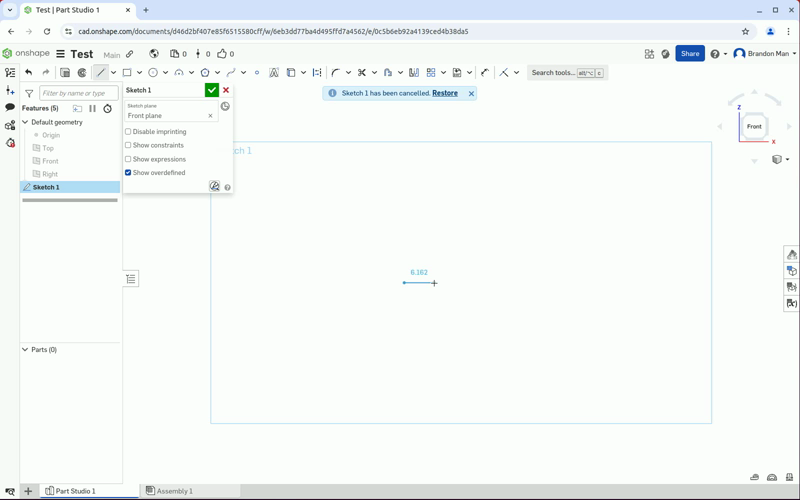
mouse_move(461, 282)
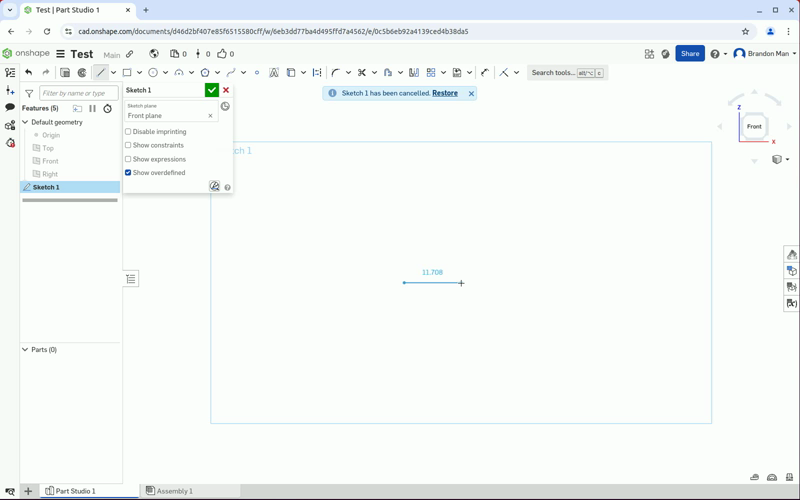
click(461, 282)
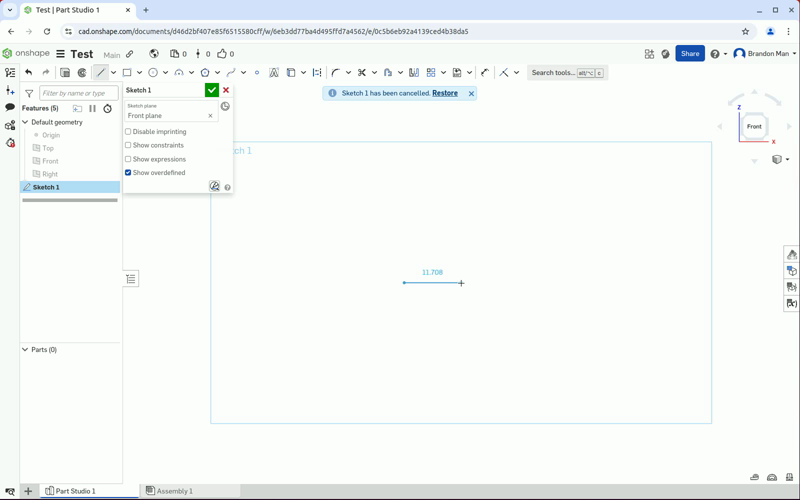
key_up(shift)
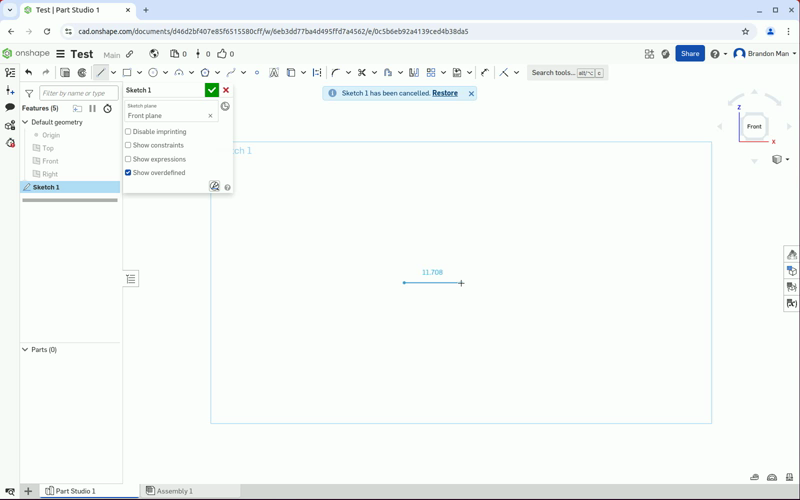
key_down(shift)
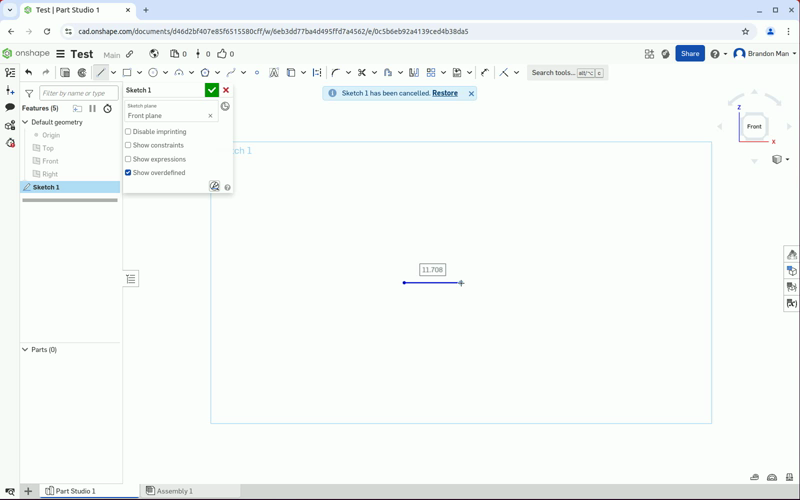
mouse_move(461, 170)
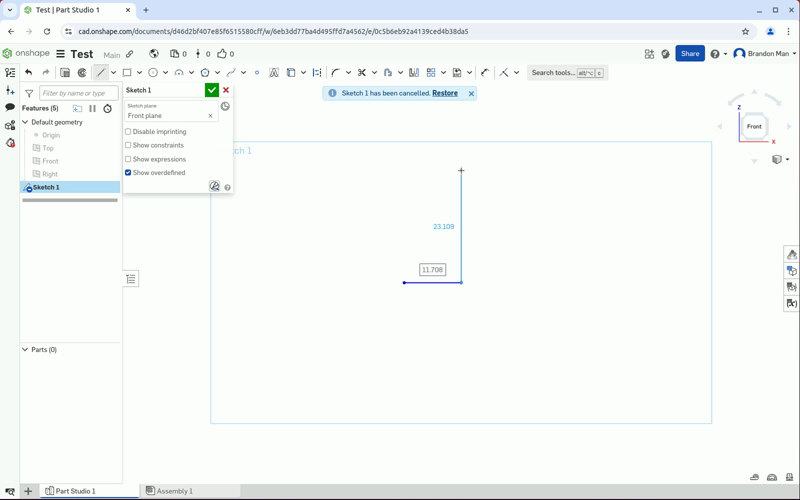
click(461, 170)
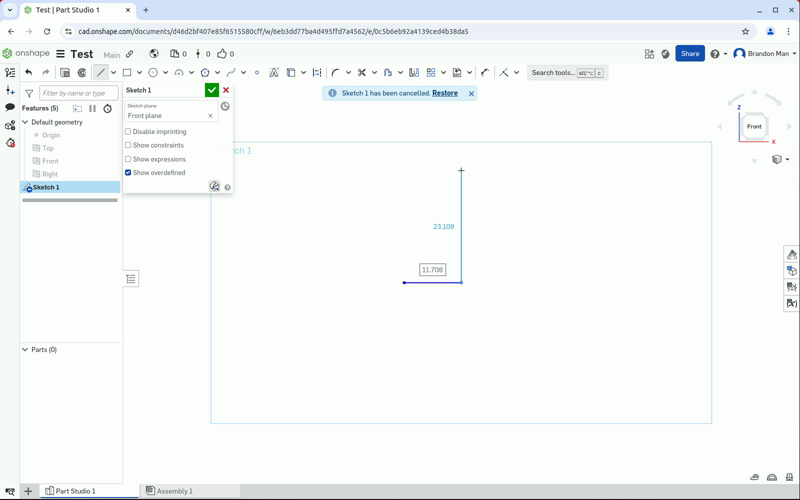
key_up(shift)
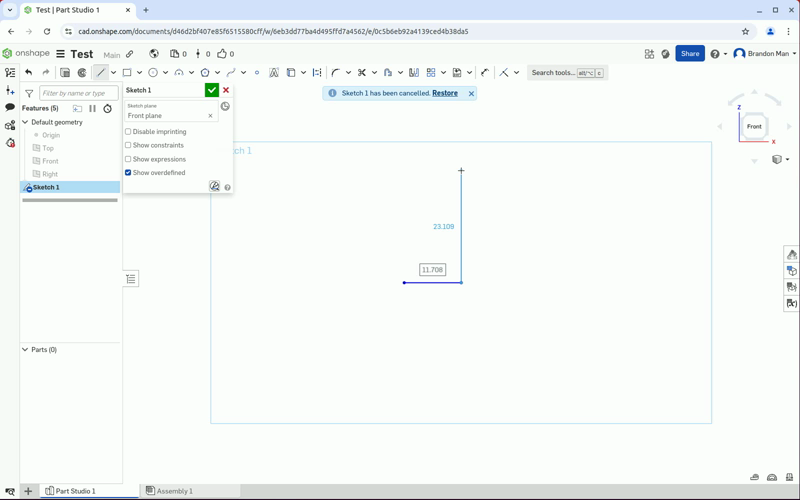
key_down(shift)
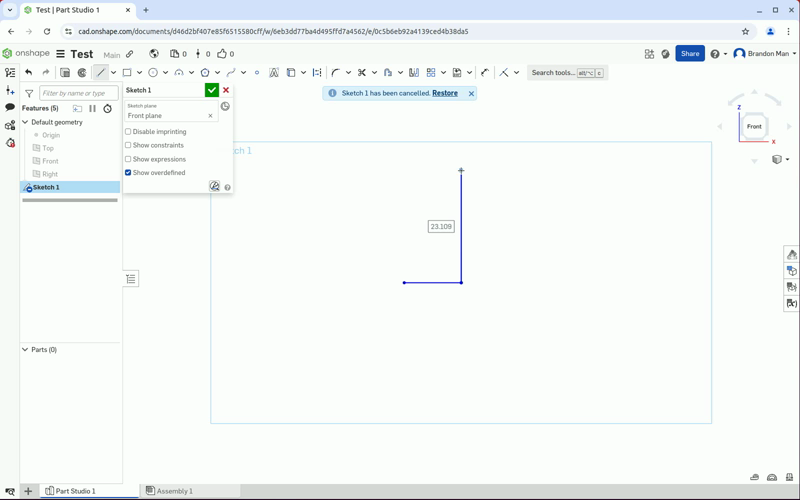
mouse_move(491, 170)
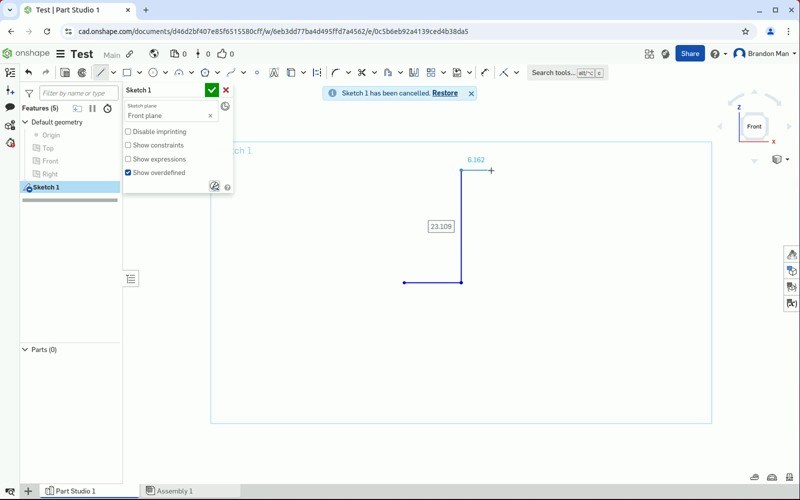
mouse_move(442, 170)
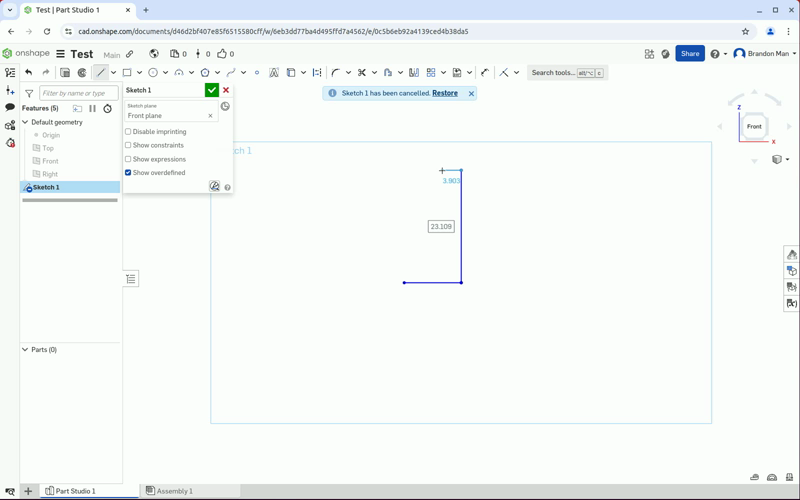
click(442, 170)
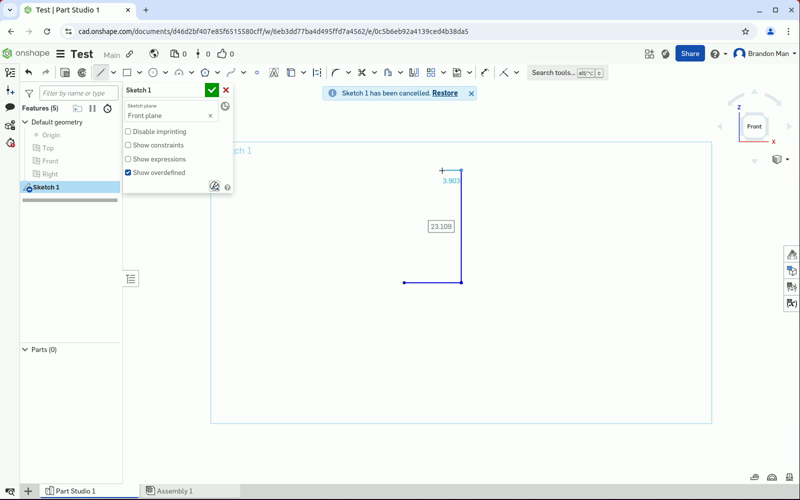
key_up(shift)
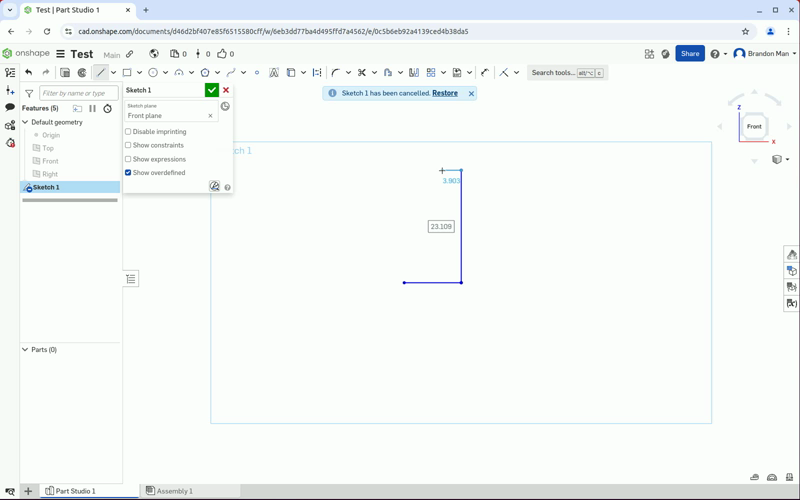
key_down(shift)
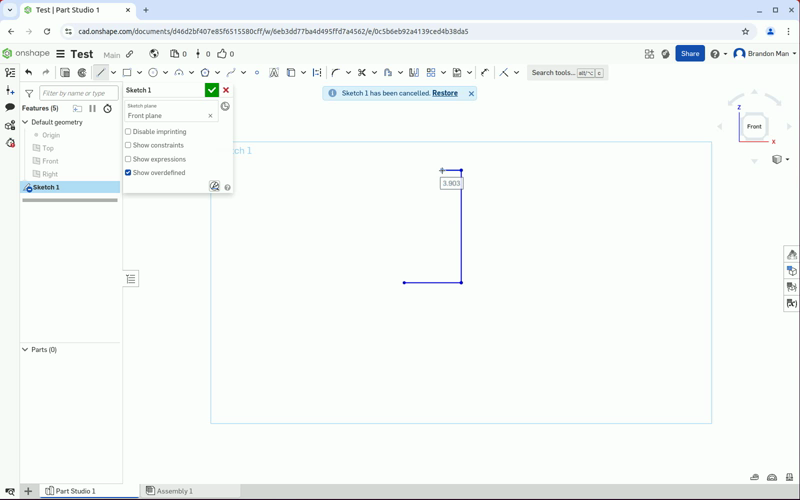
mouse_move(442, 264)
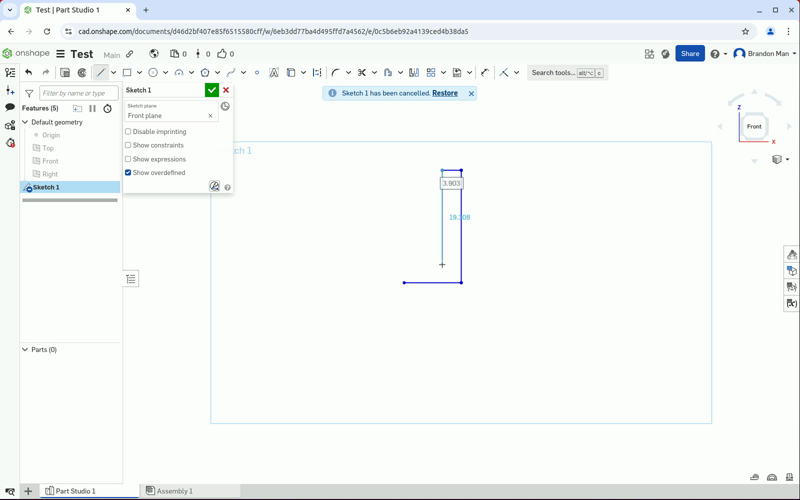
click(442, 264)
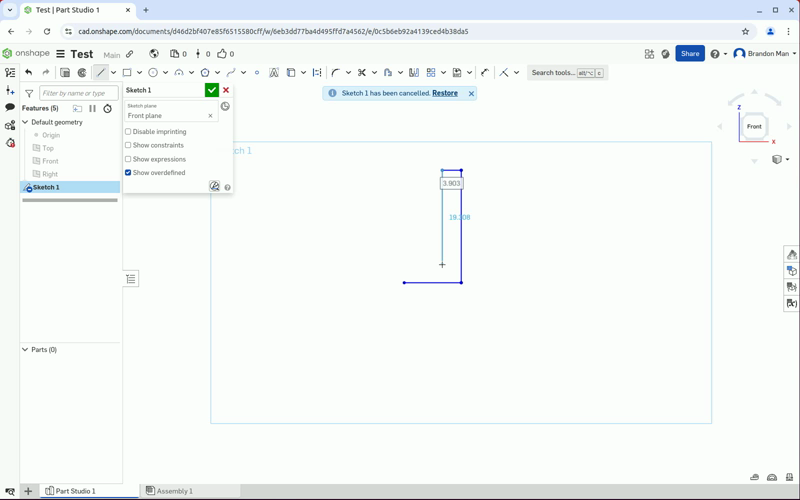
key_up(shift)
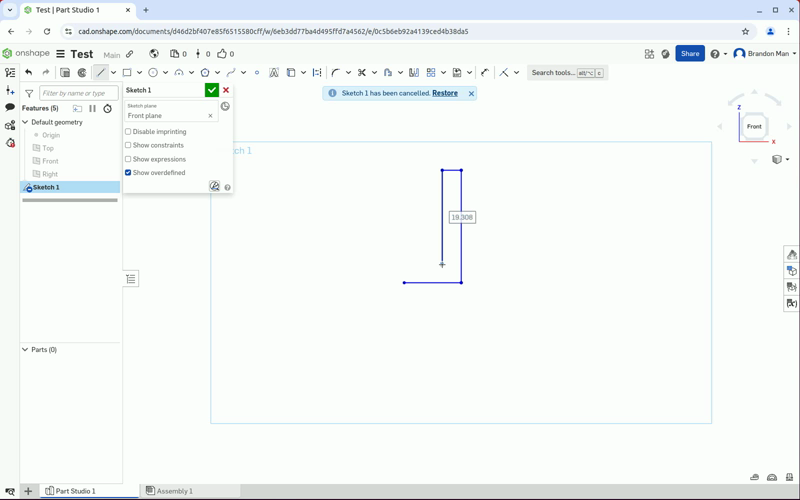
key_down(shift)
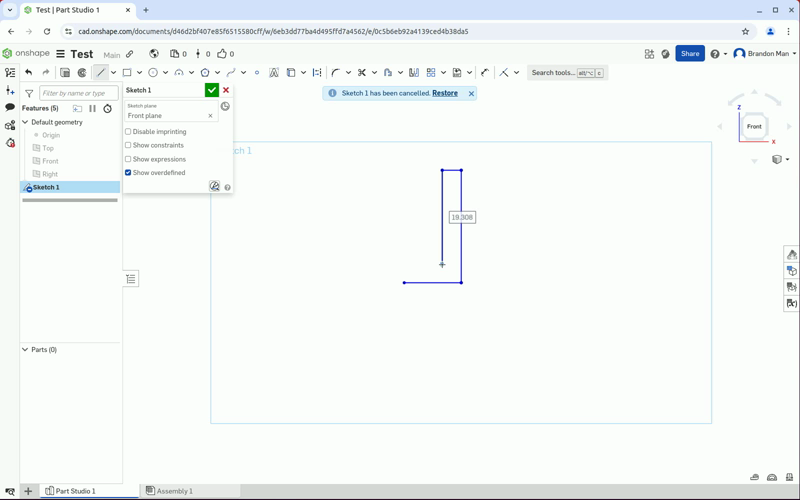
mouse_move(472, 264)
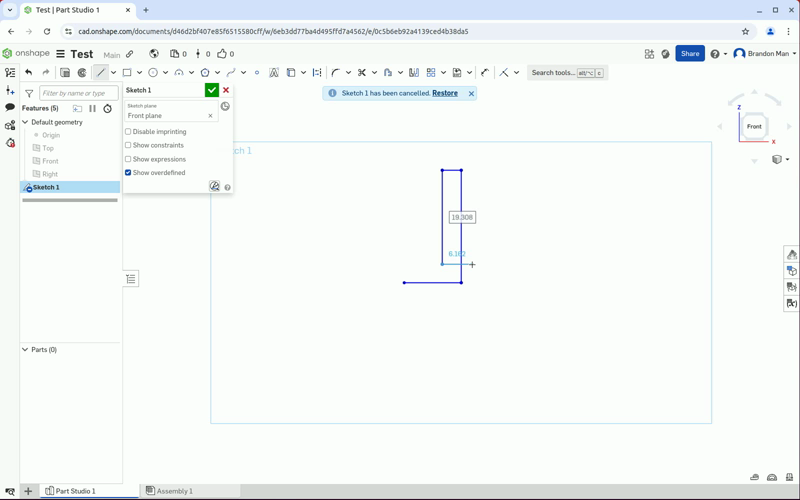
mouse_move(404, 264)
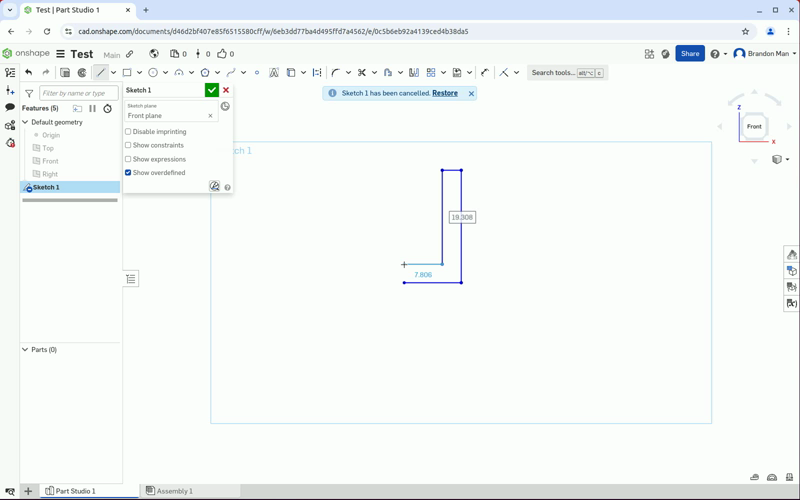
click(404, 264)
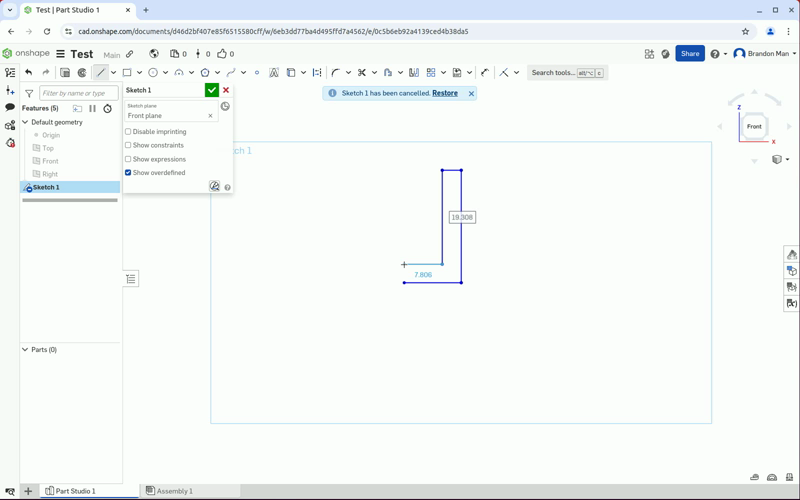
key_up(shift)
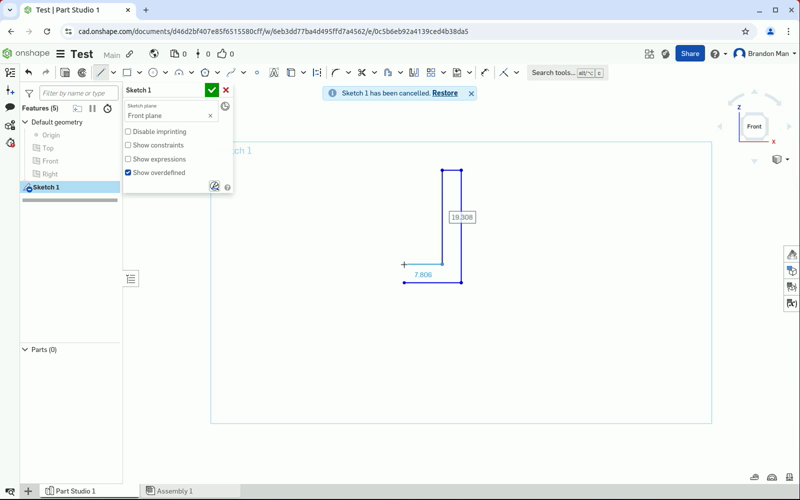
mouse_move(434, 264)
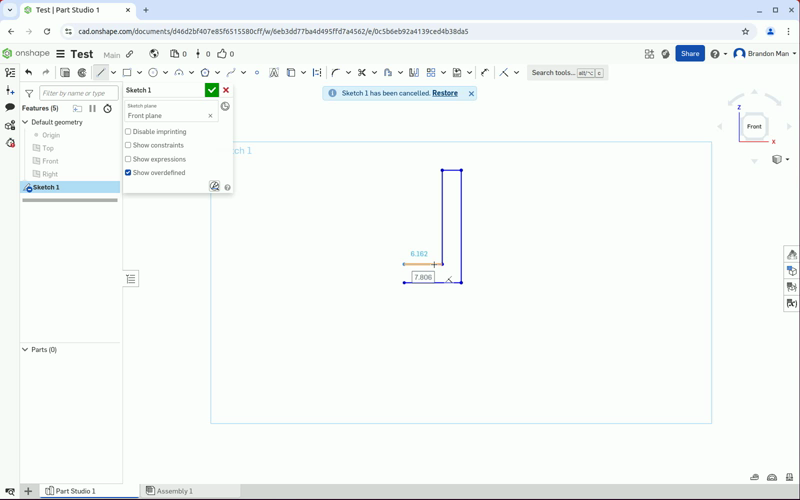
key_down(shift)
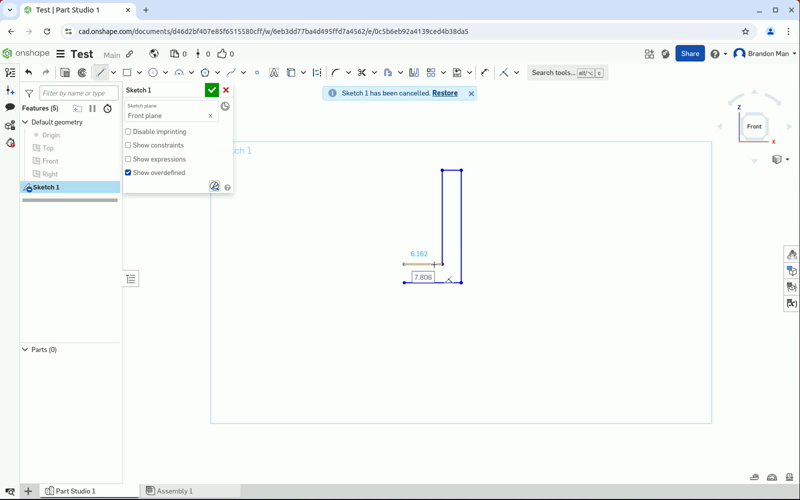
mouse_move(404, 282)
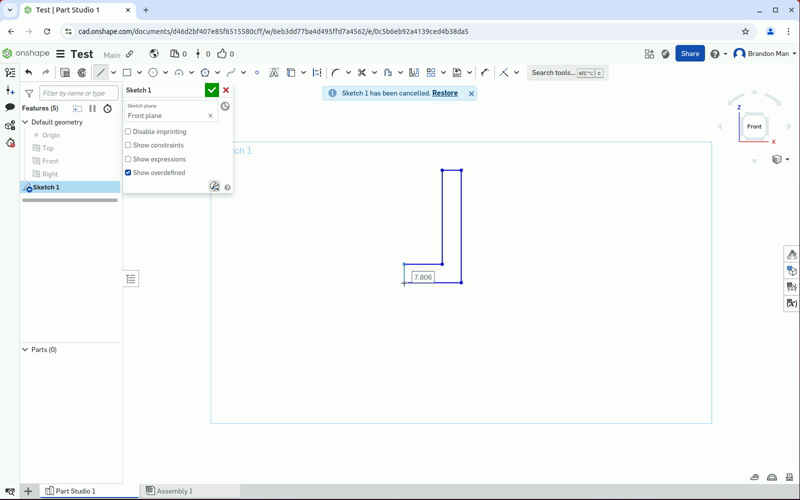
key_up(shift)
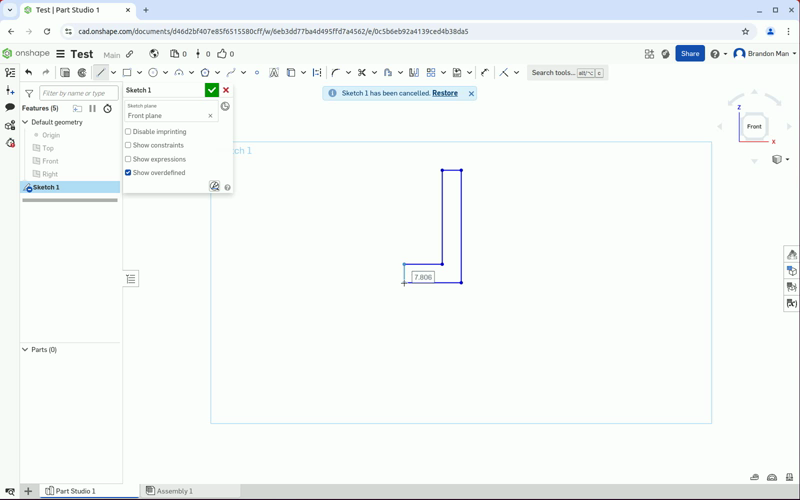
click(404, 282)
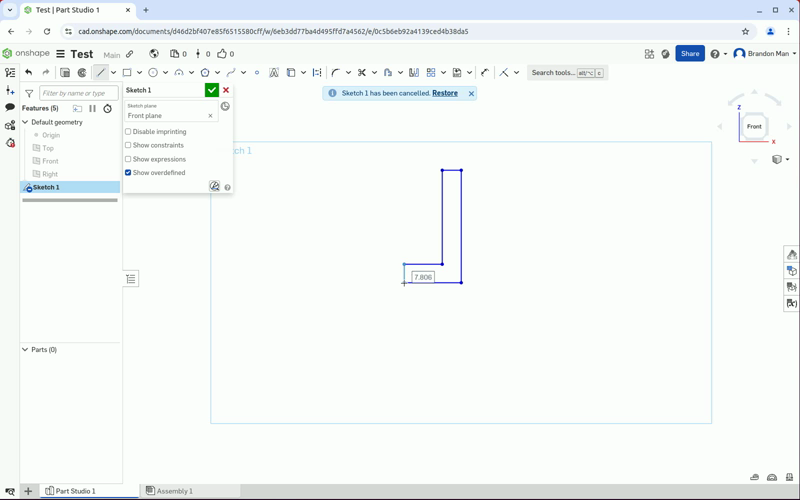
key(esc)
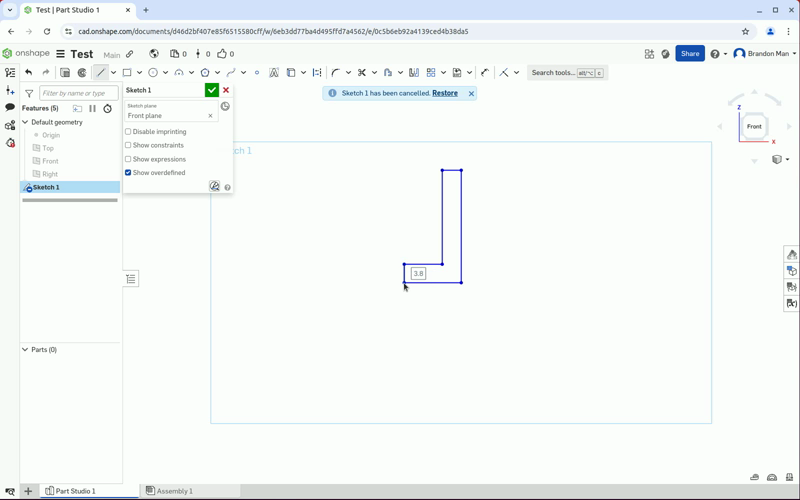
mouse_move(451, 271)
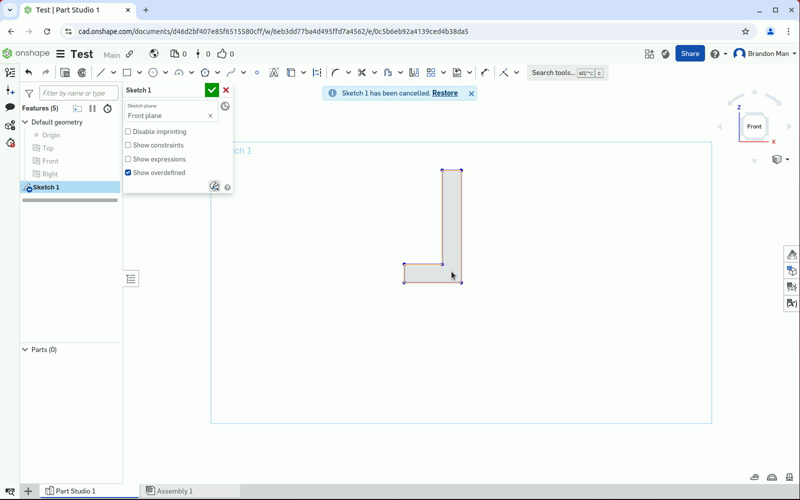
click(451, 271)
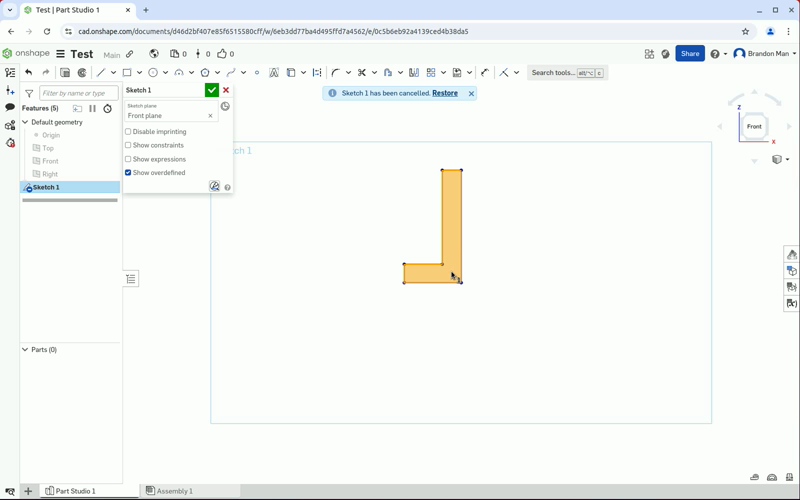
mouse_move(73, 352)
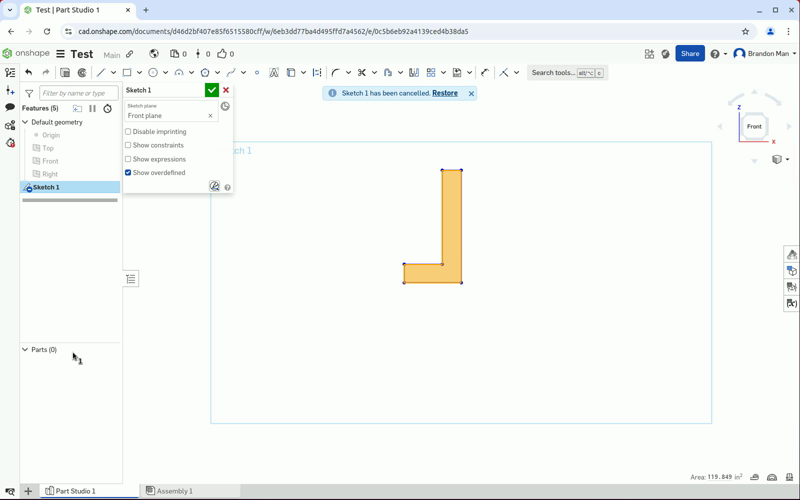
key(shift+y)
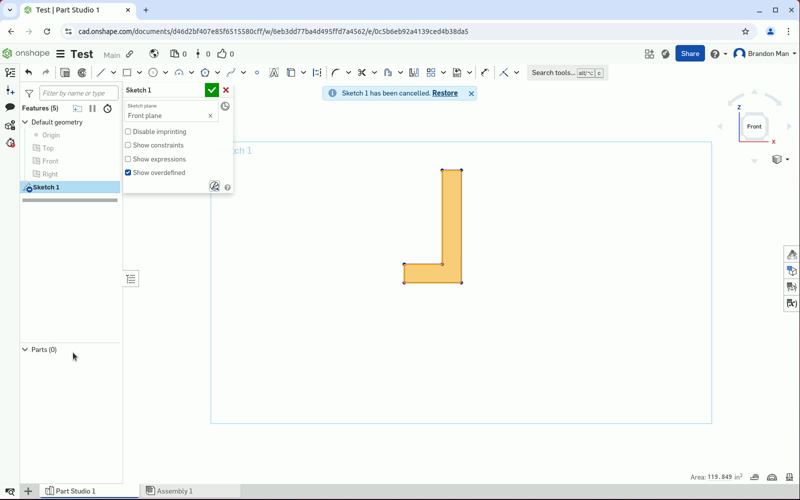
key(shift+e)
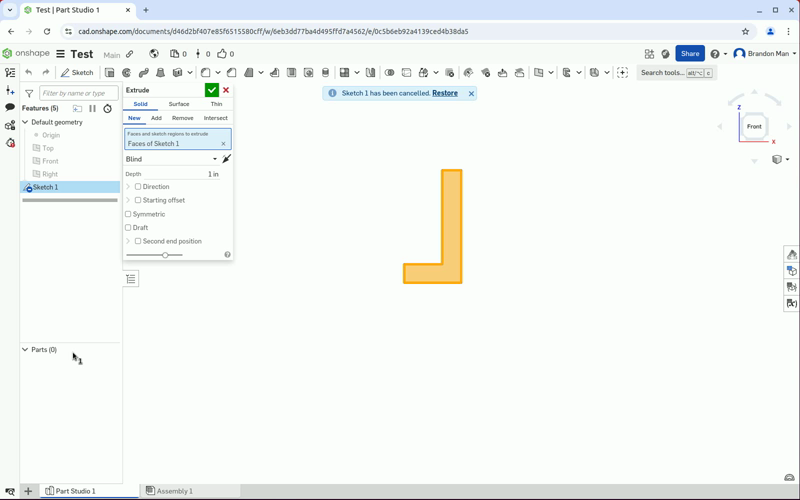
mouse_move(143, 106)
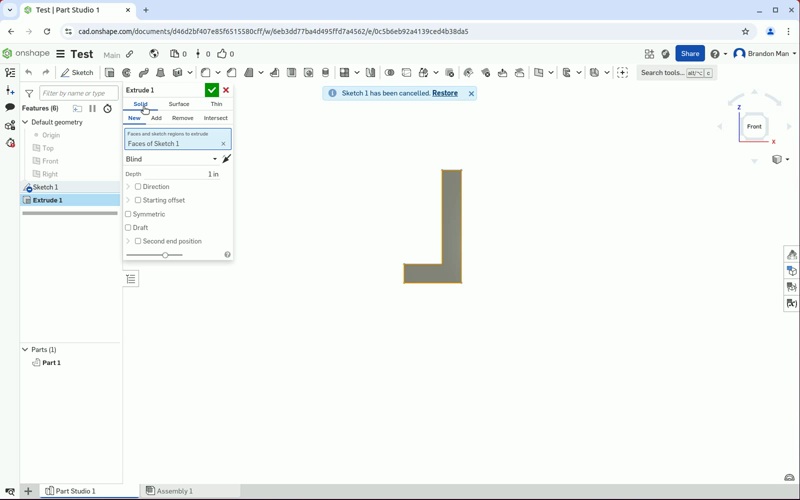
click(143, 106)
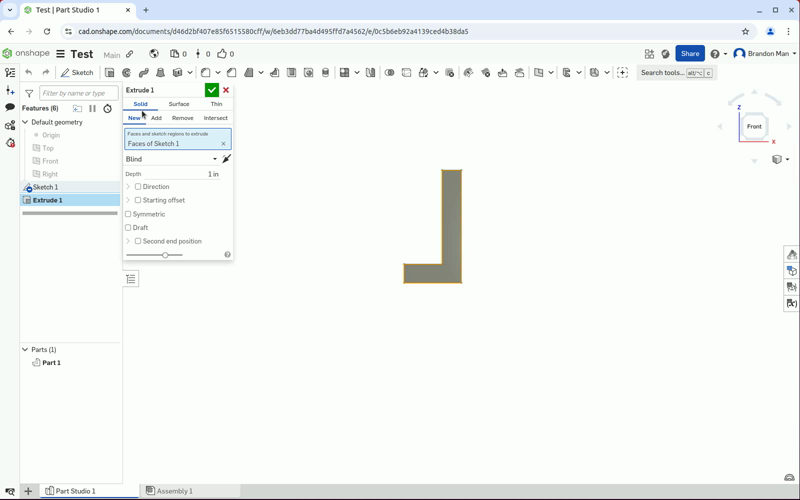
mouse_move(137, 120)
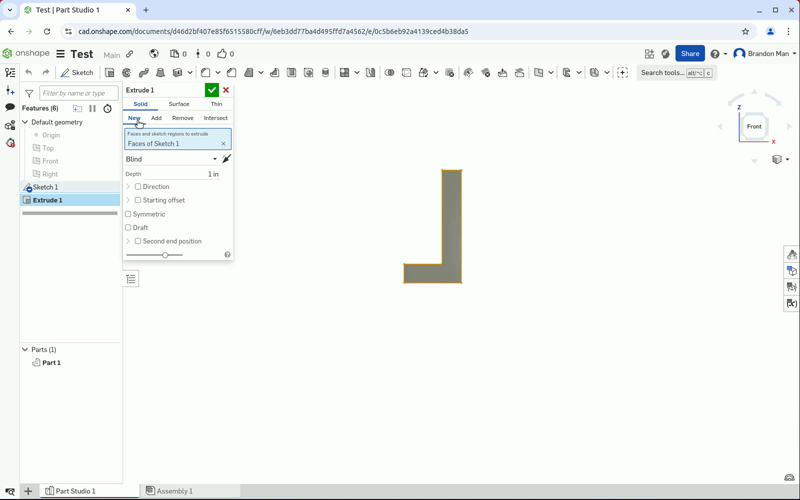
click(137, 120)
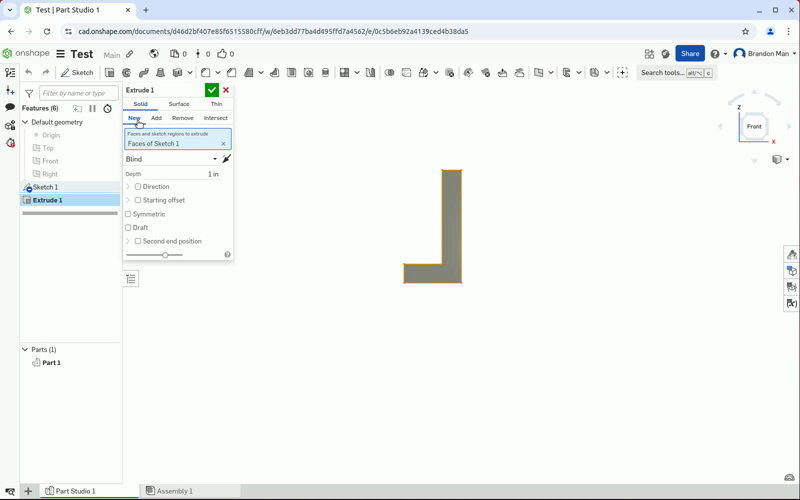
key(tab, 4)
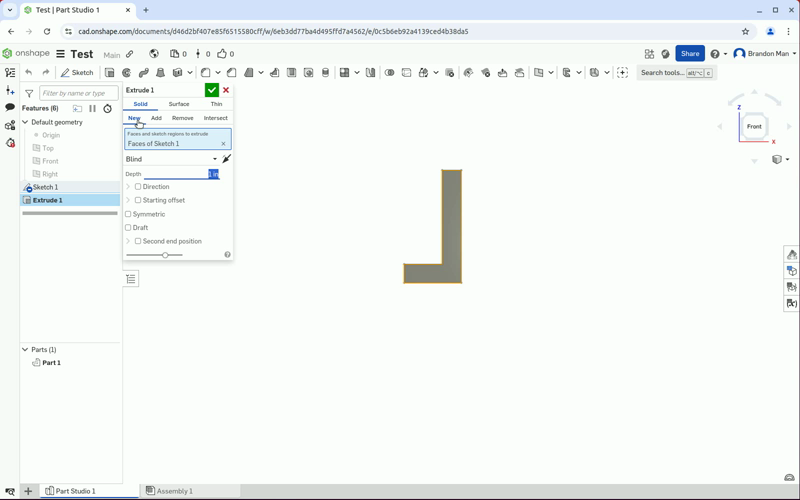
text(23.108)
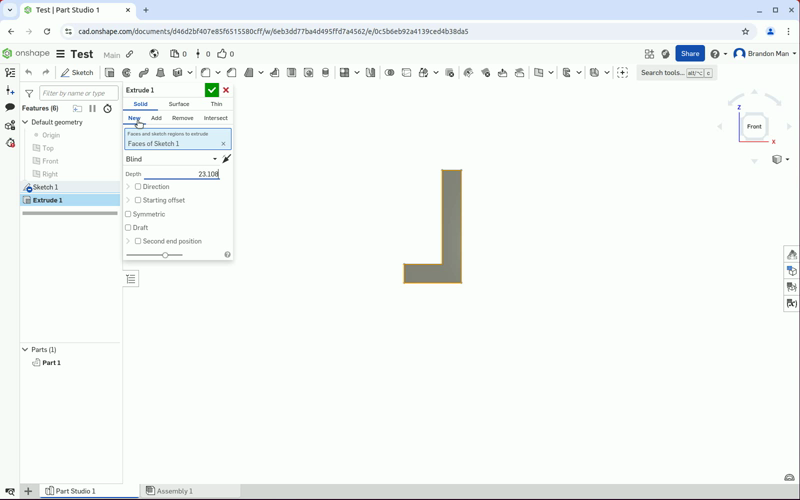
key(tab, 3)
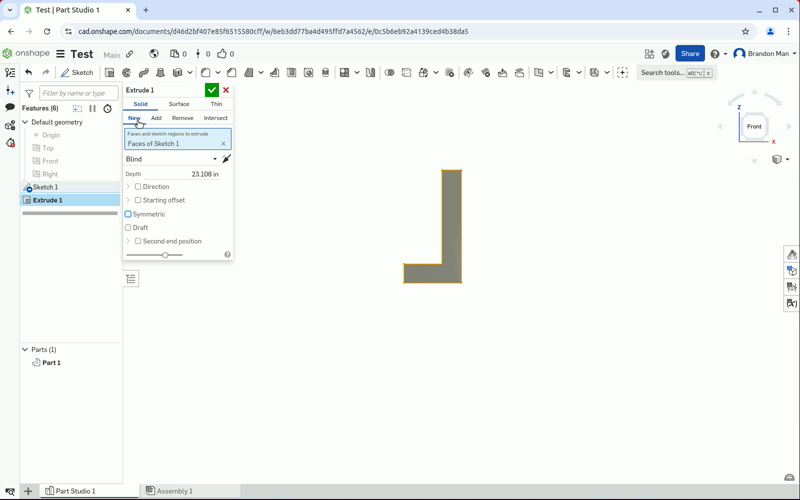
key(space)
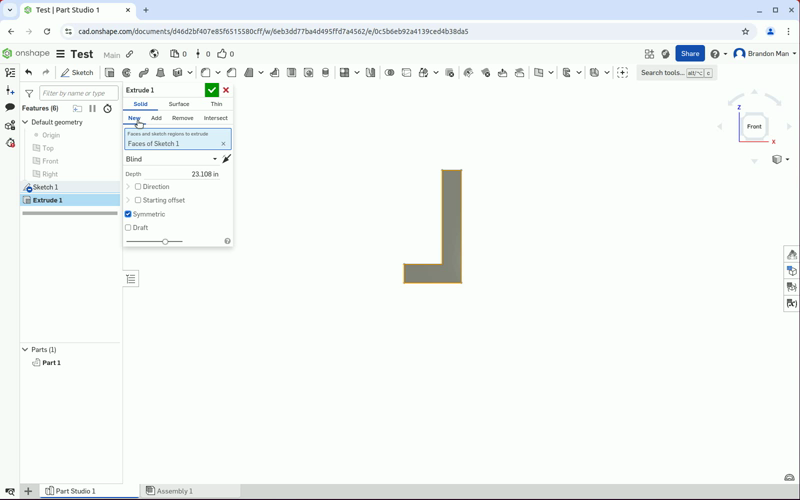
key(enter)
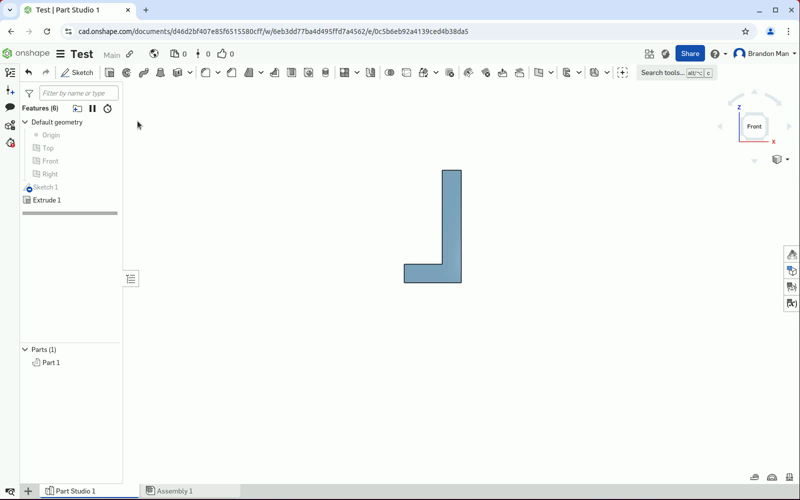
key(shift+h)
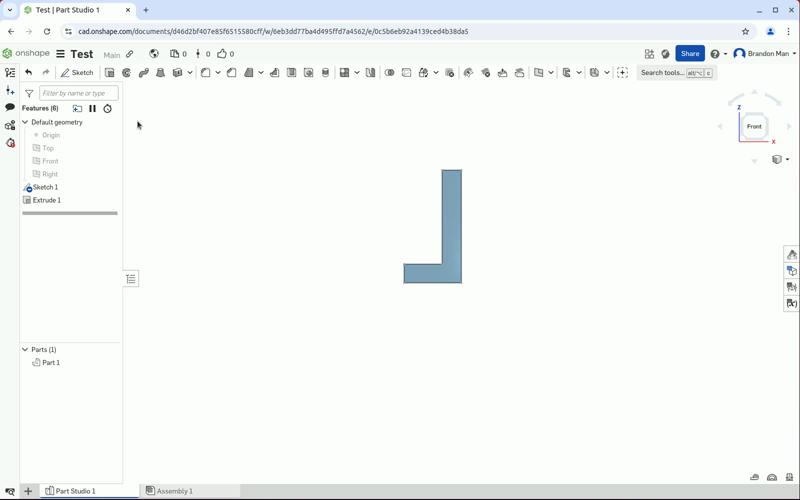
key(shift+h)
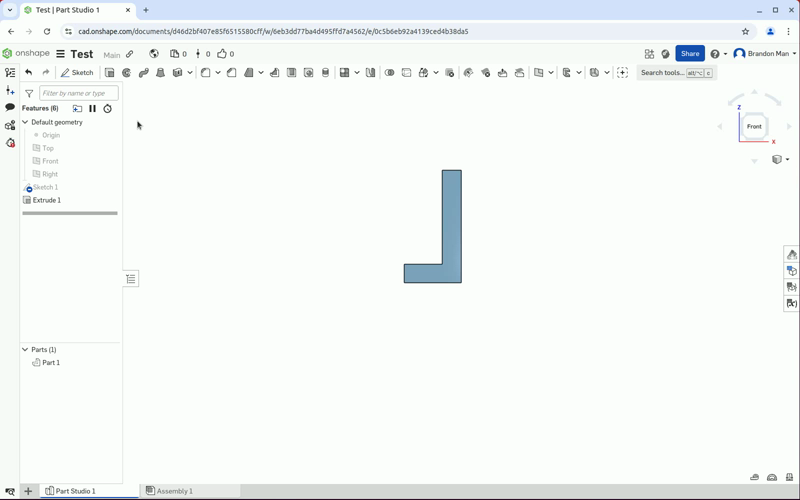
mouse_move(73, 189)
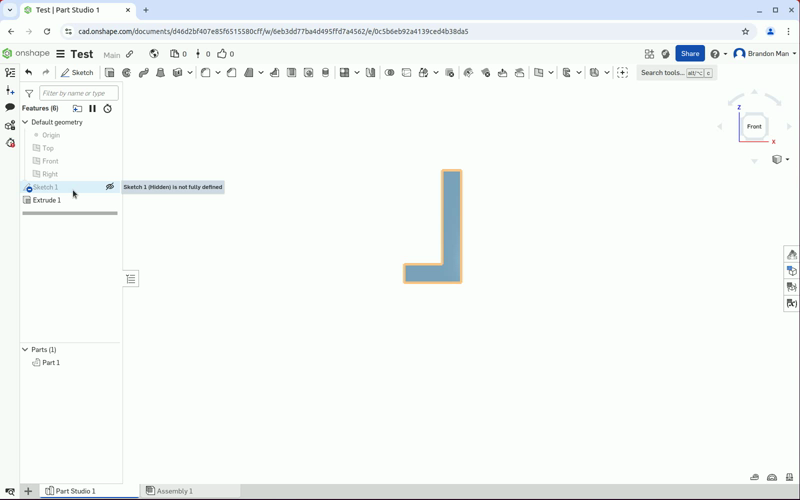
click(73, 189)
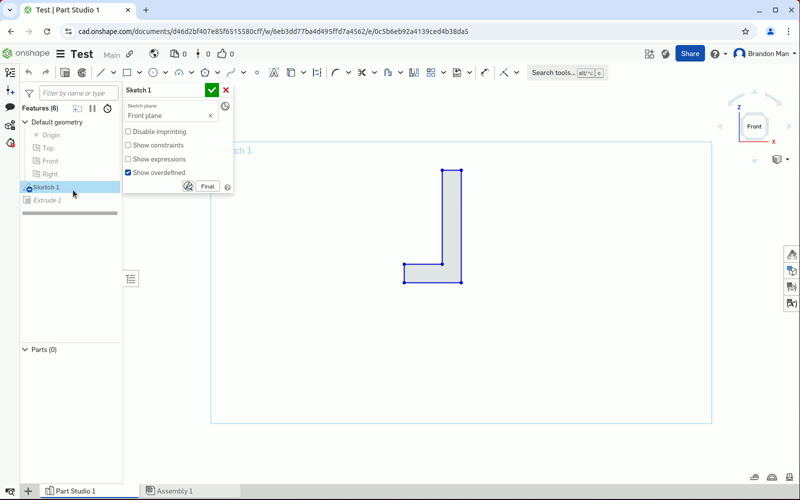
mouse_move(229, 92)
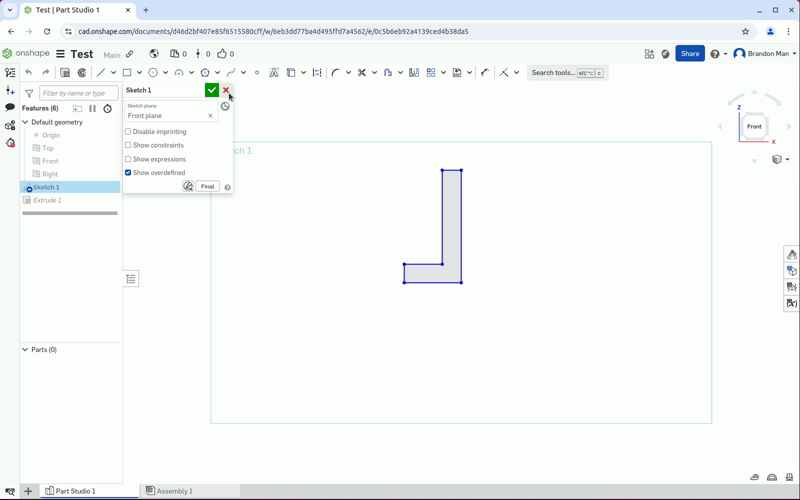
click(229, 92)
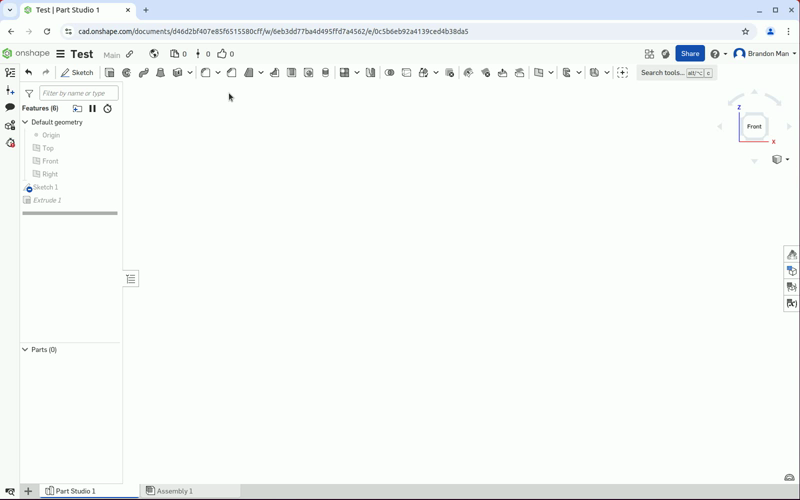
mouse_move(73, 352)
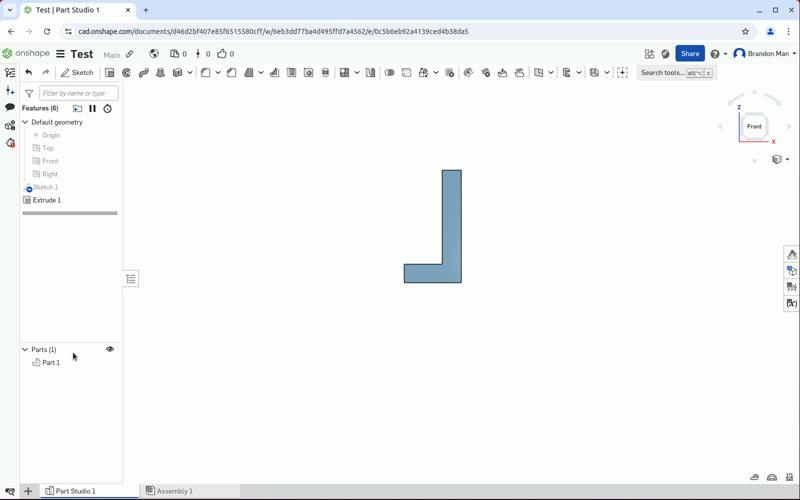
key(y)
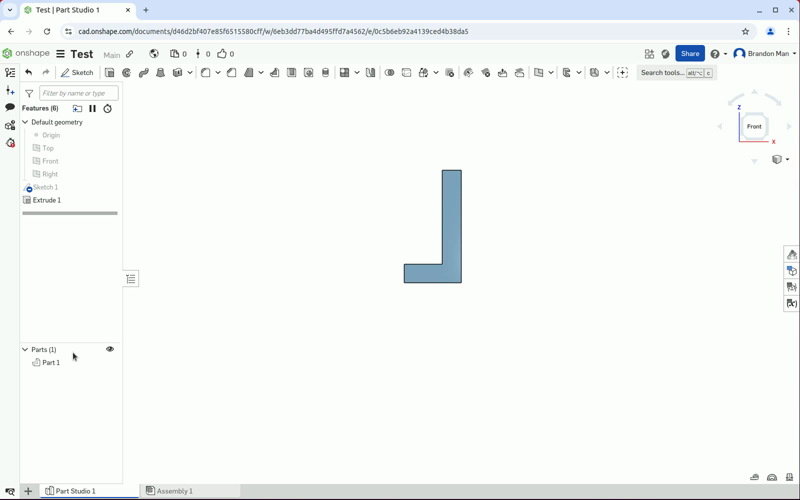
key(shift+p)
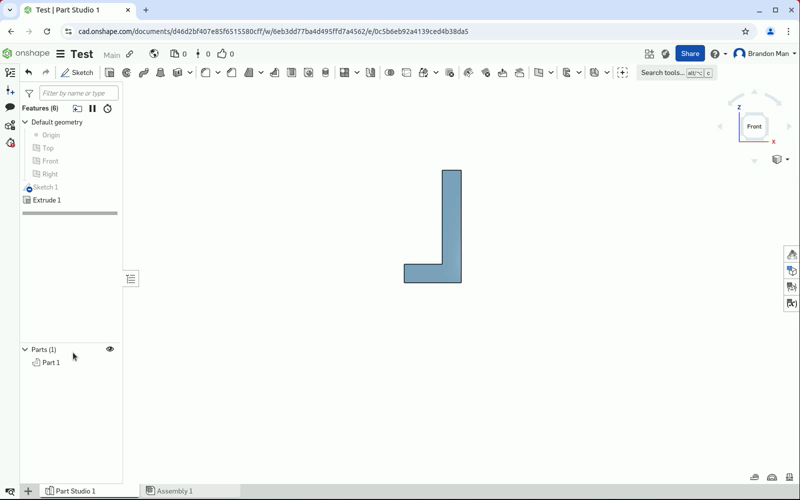
key(space)
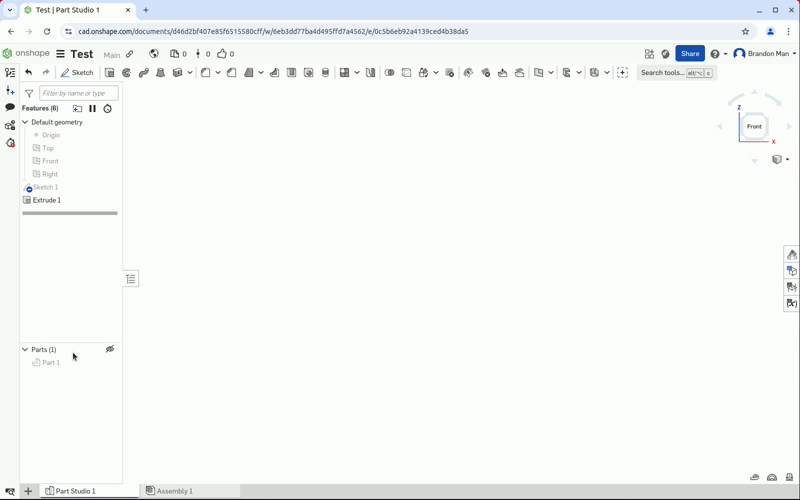
key_down(shift)
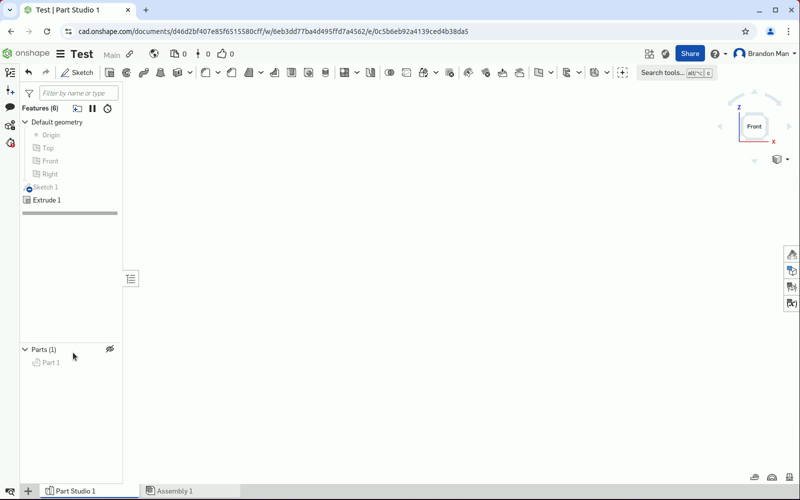
key(left)
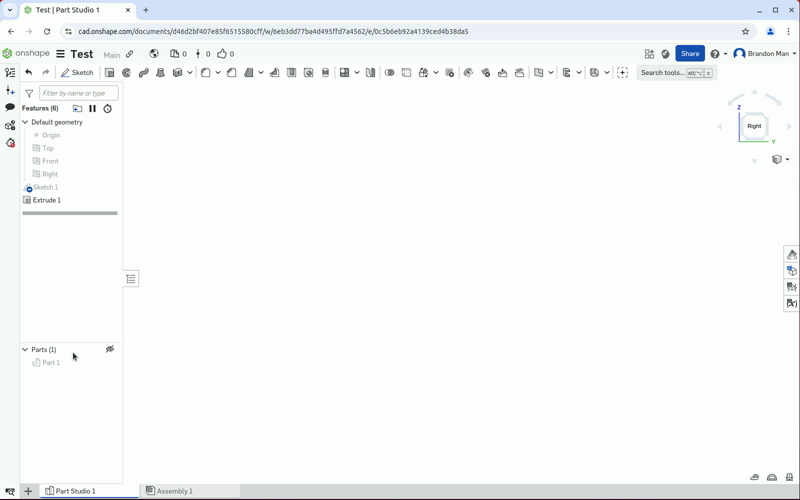
key_up(shift)
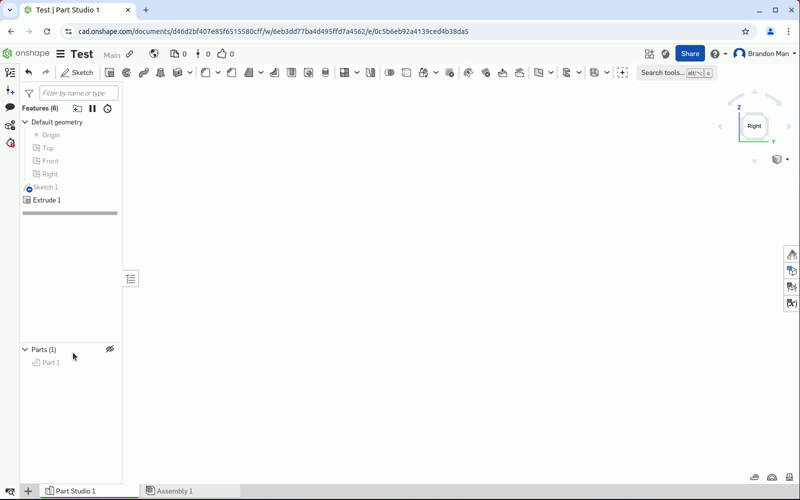
mouse_move(73, 352)
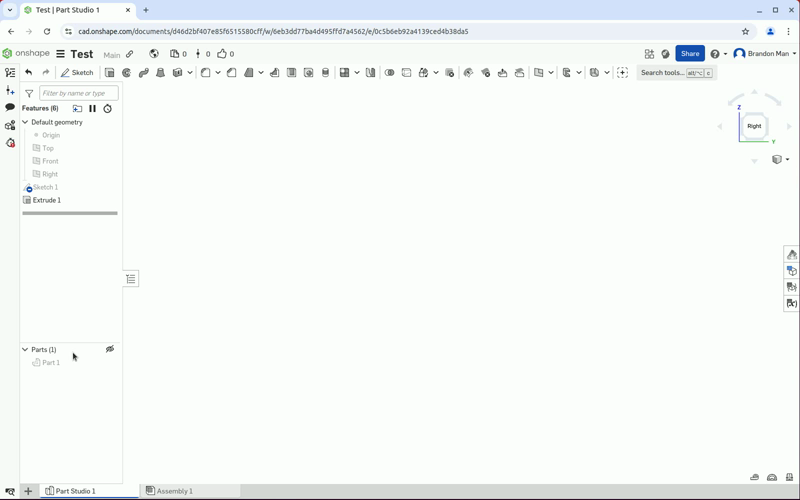
key(shift+y)
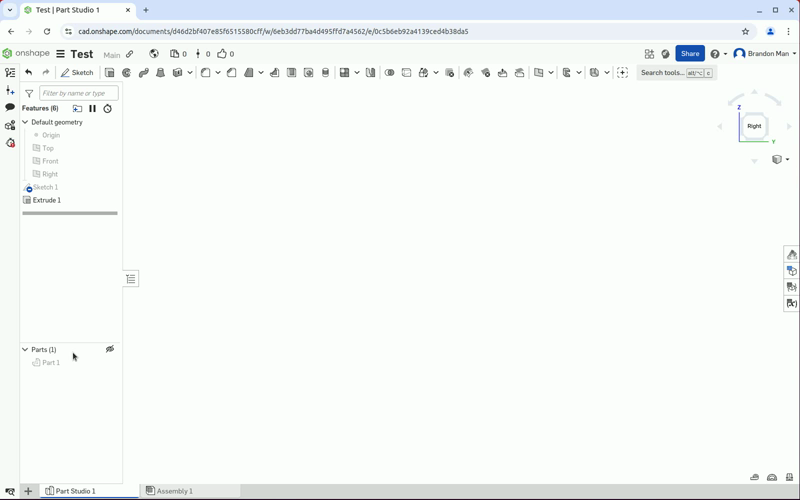
key(shift+s)
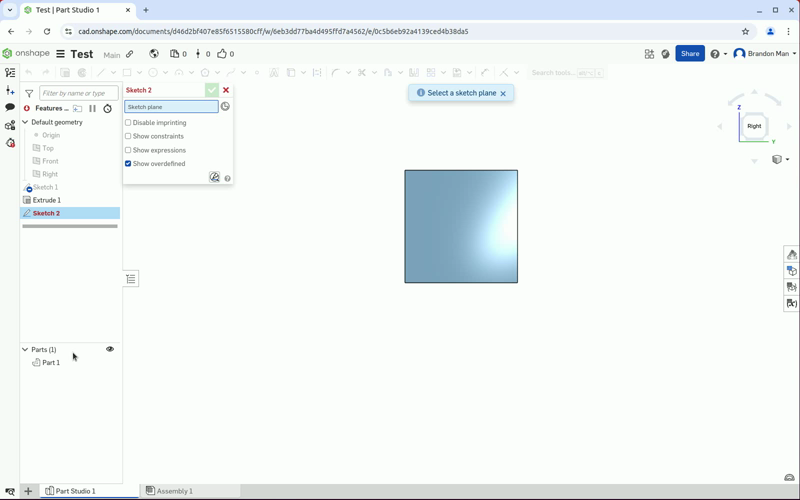
mouse_move(73, 176)
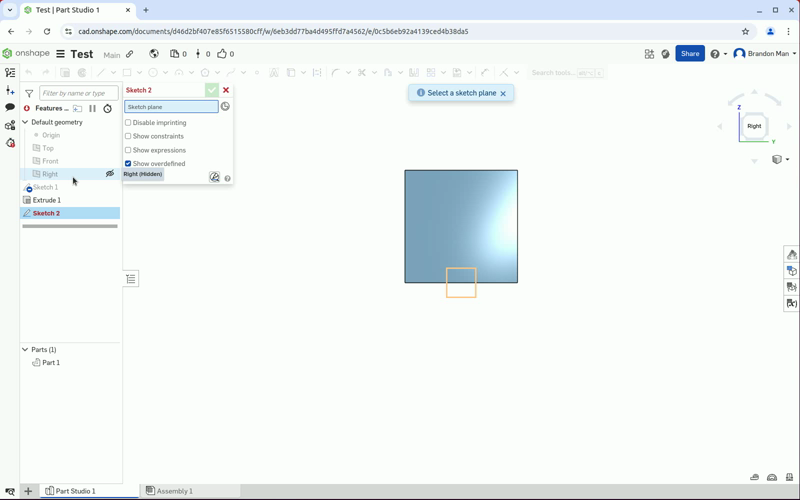
click(73, 176)
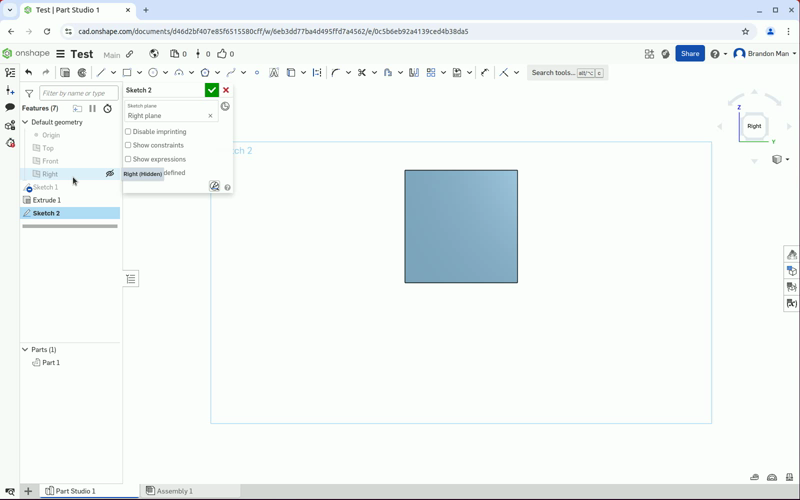
mouse_move(73, 352)
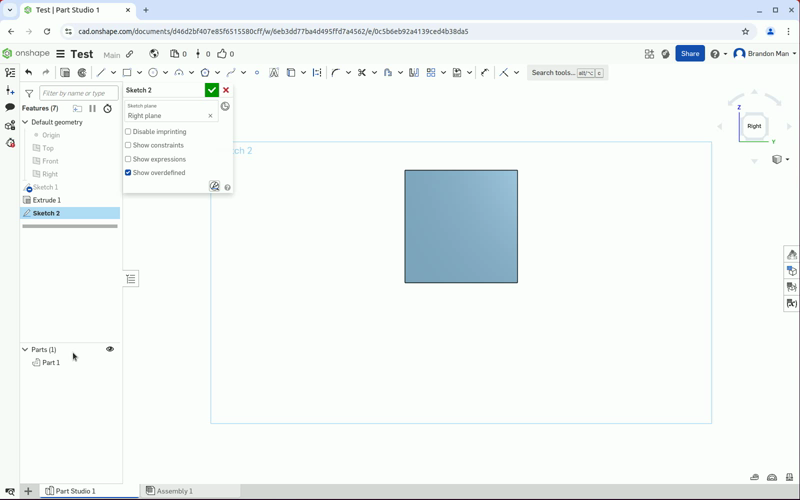
key(y)
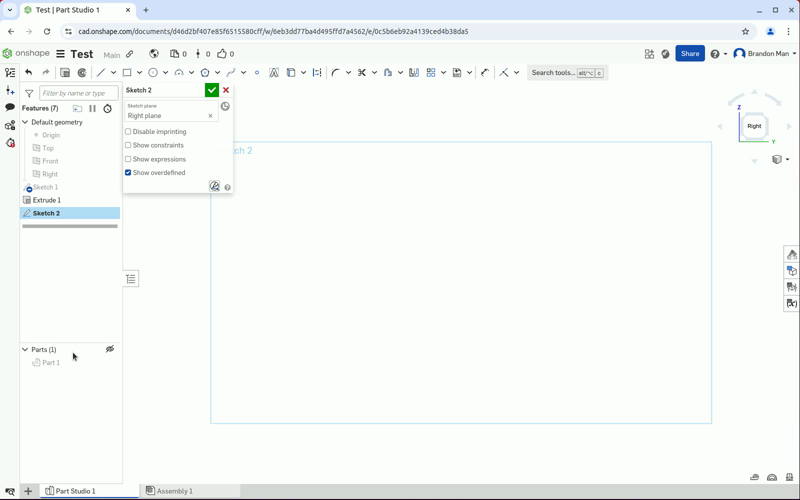
key(c)
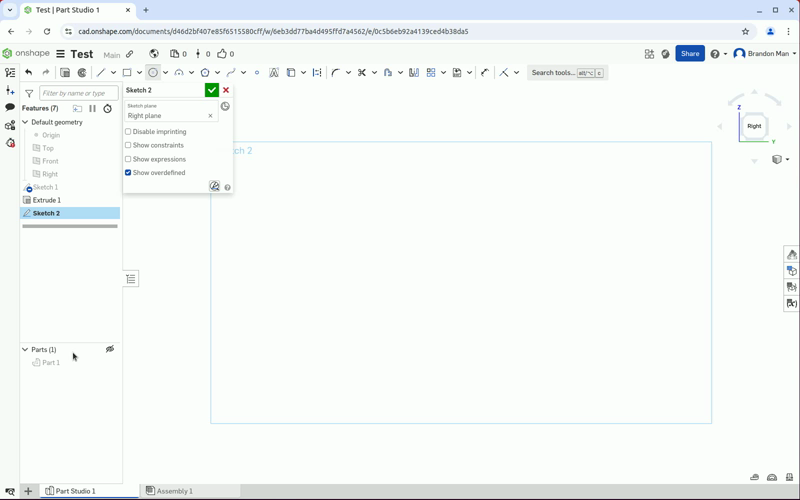
key_down(shift)
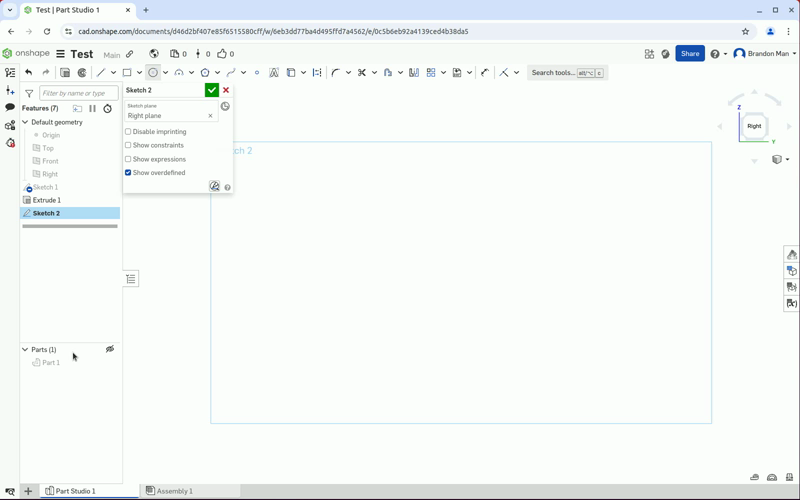
mouse_move(461, 207)
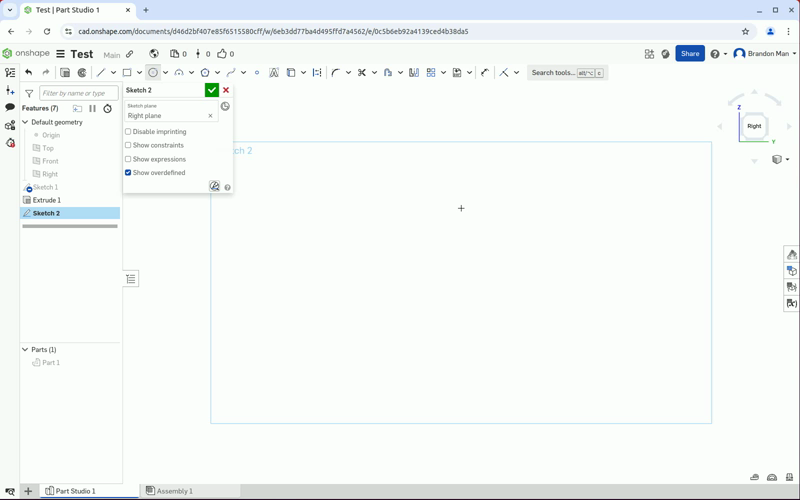
click(461, 207)
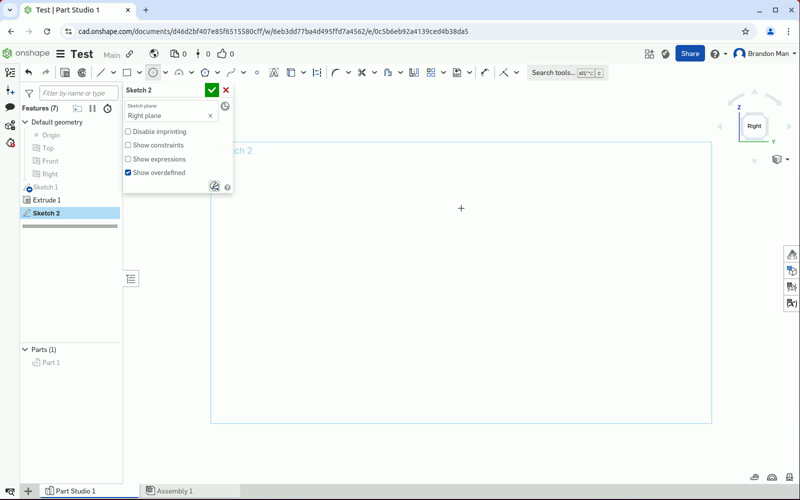
key_up(shift)
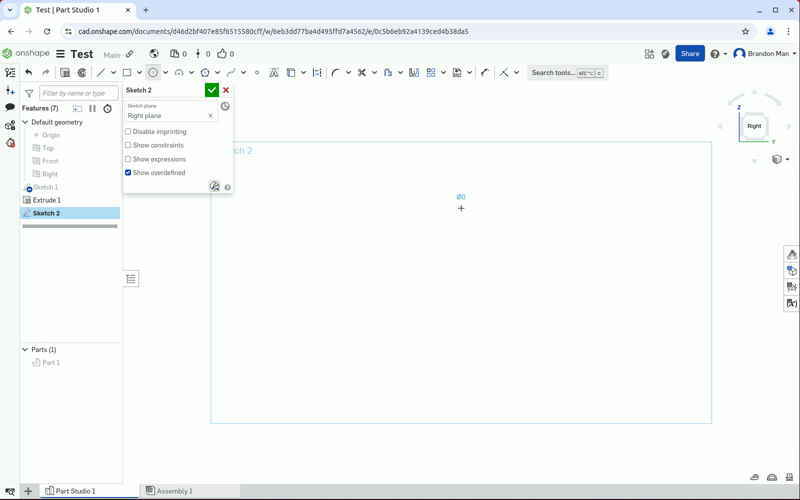
mouse_move(471, 207)
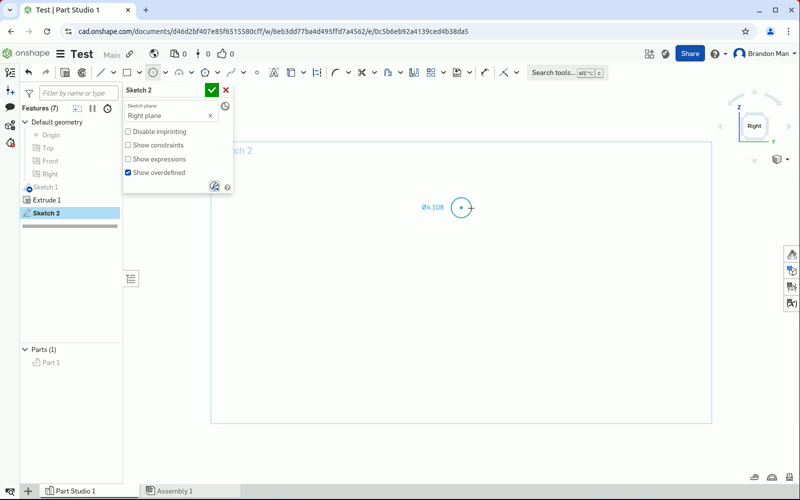
click(471, 207)
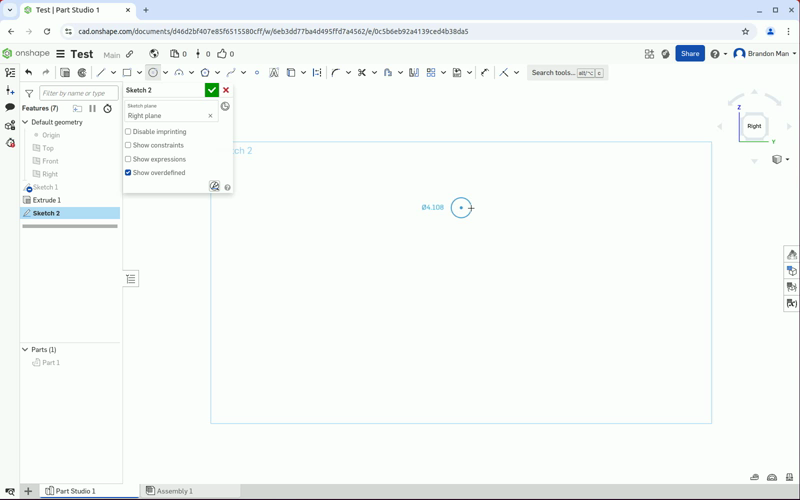
key(esc)
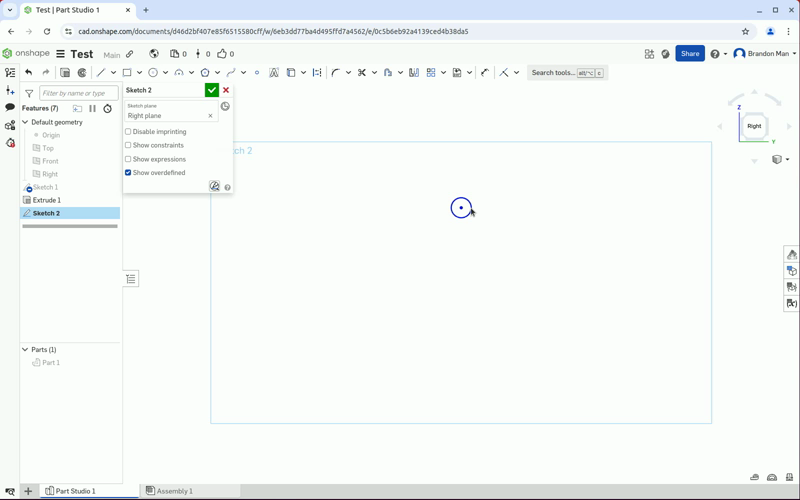
mouse_move(458, 211)
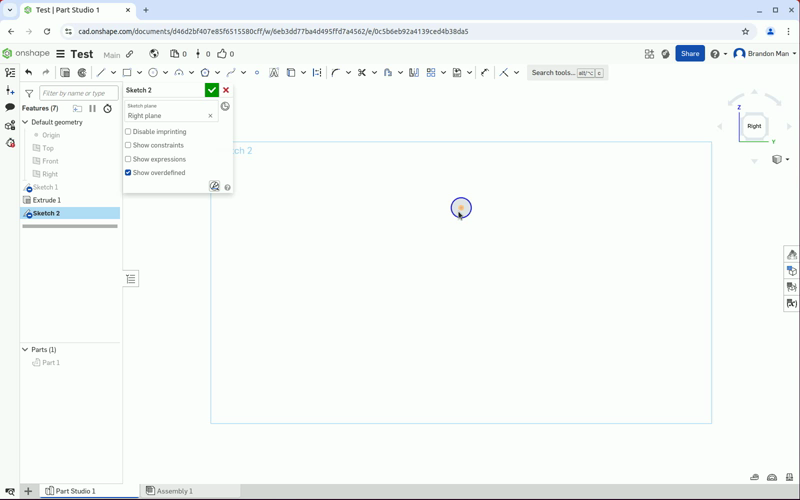
scroll(6)
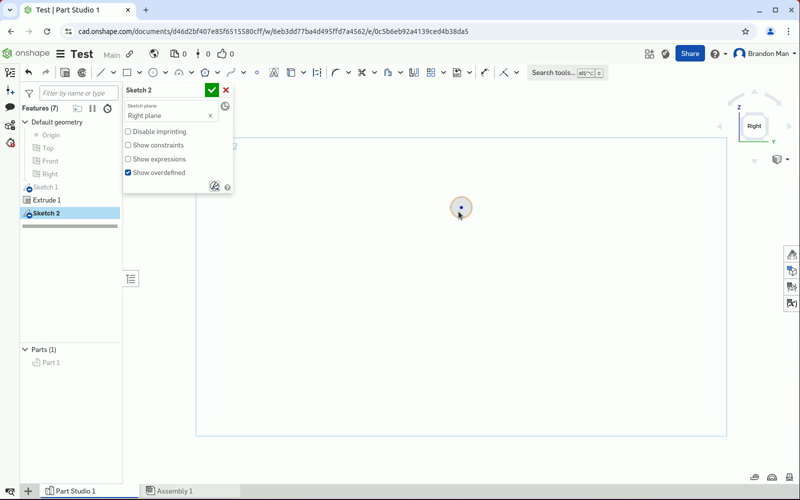
scroll(6)
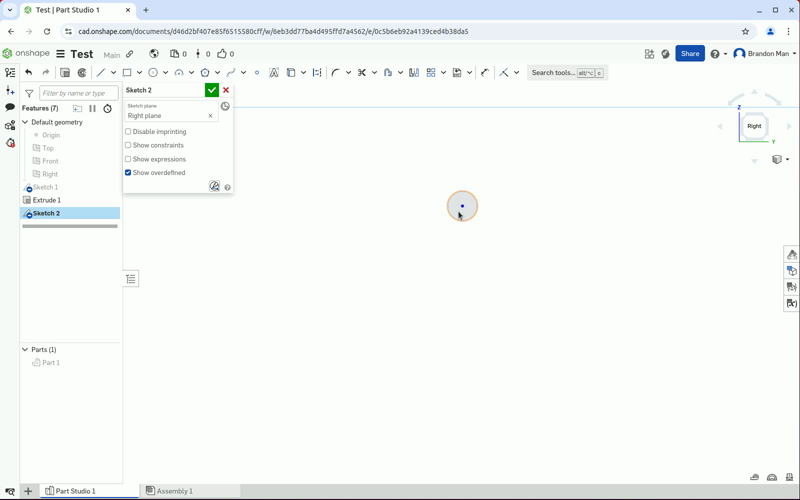
scroll(6)
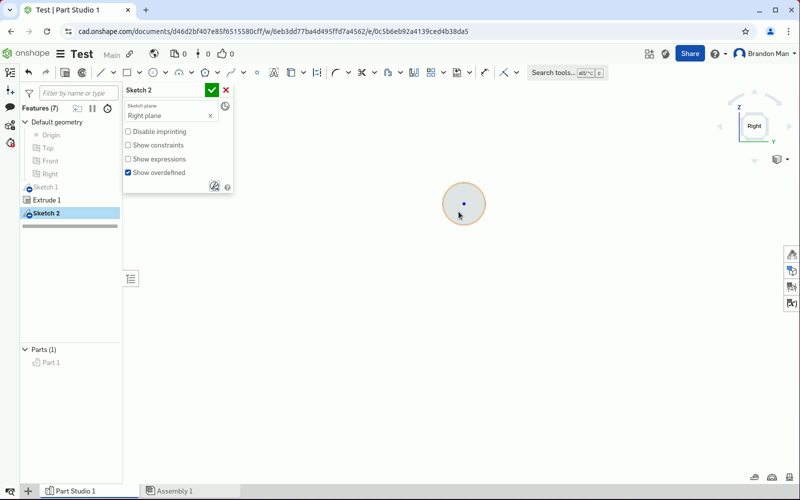
scroll(6)
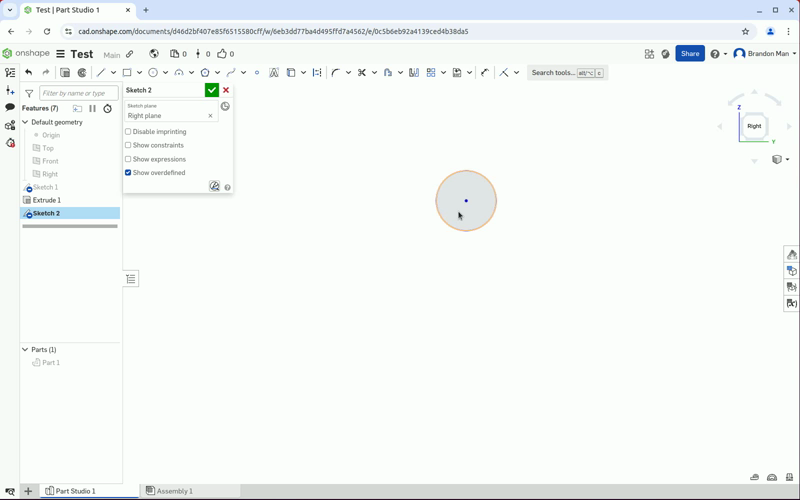
scroll(6)
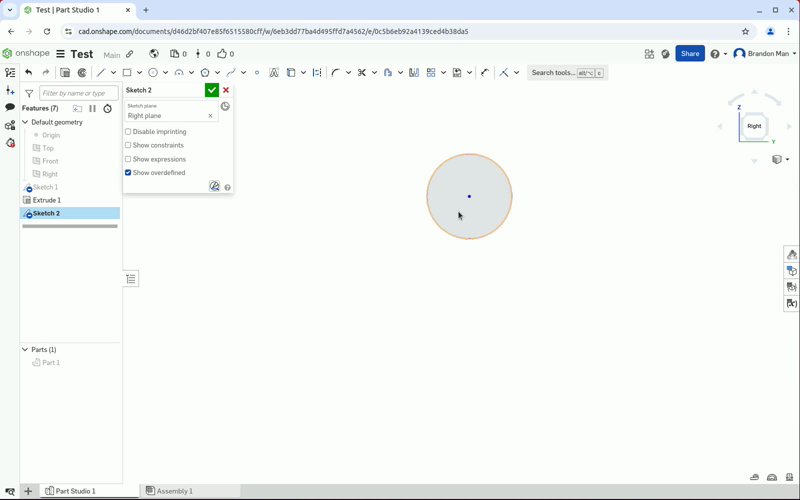
scroll(6)
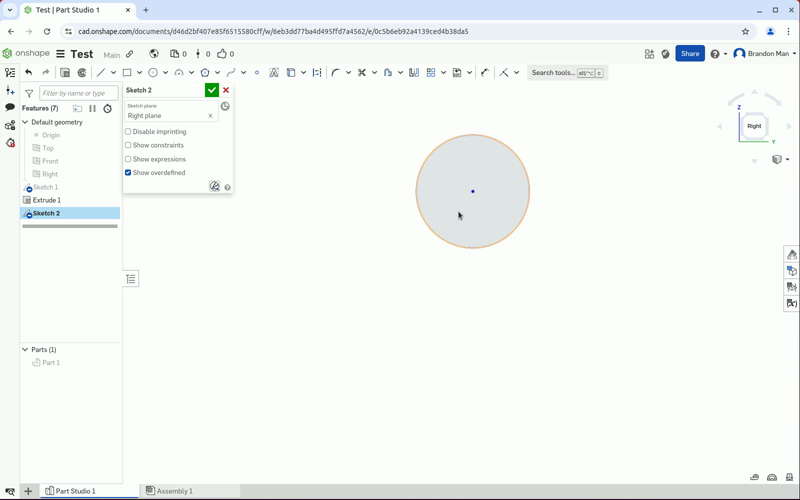
scroll(6)
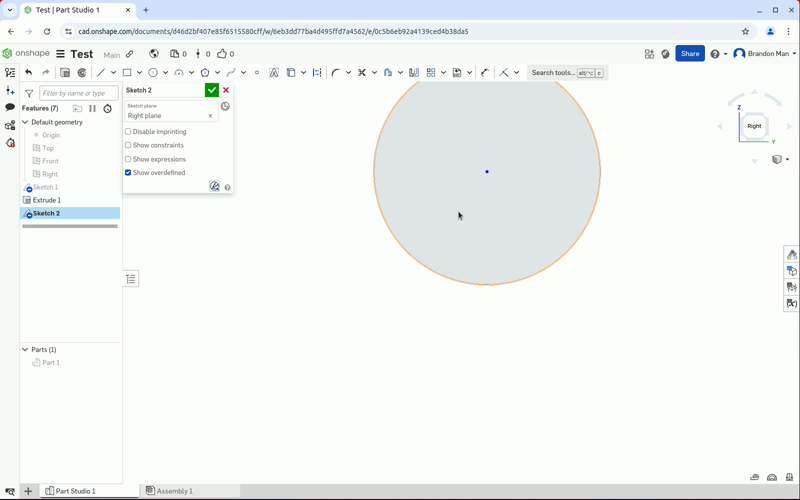
click(458, 211)
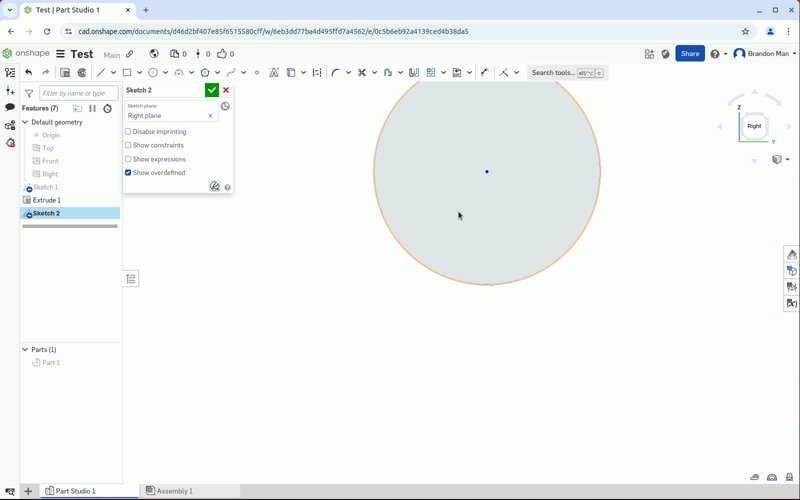
scroll(-6)
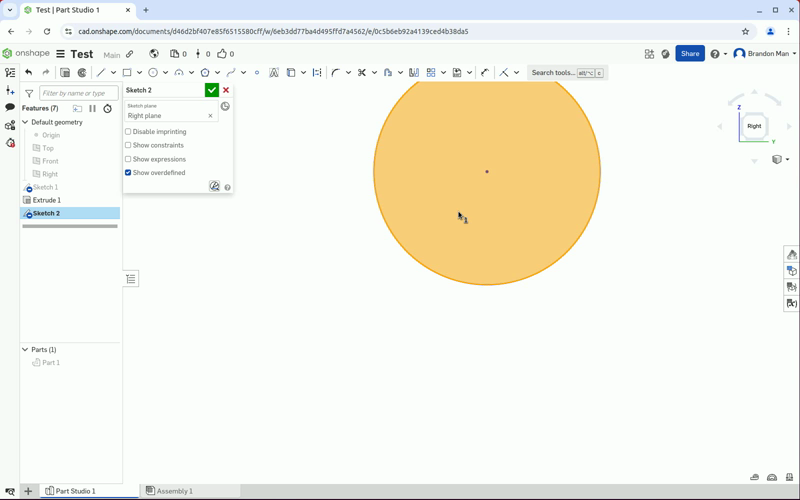
scroll(-6)
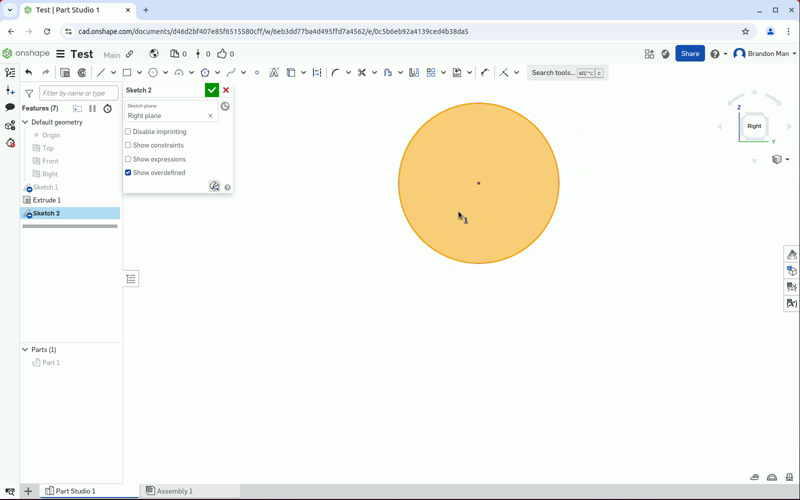
scroll(-6)
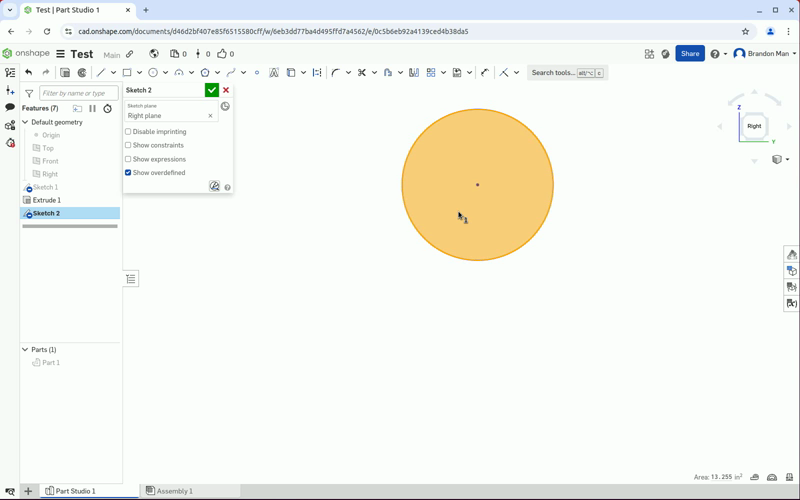
scroll(-6)
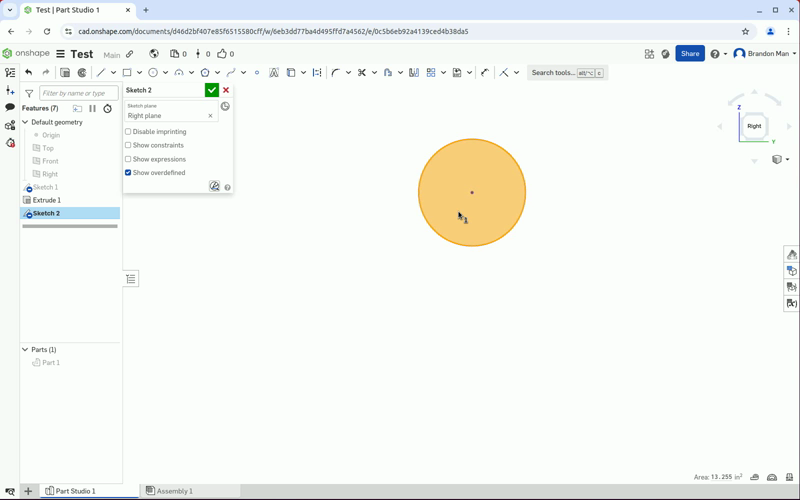
scroll(-6)
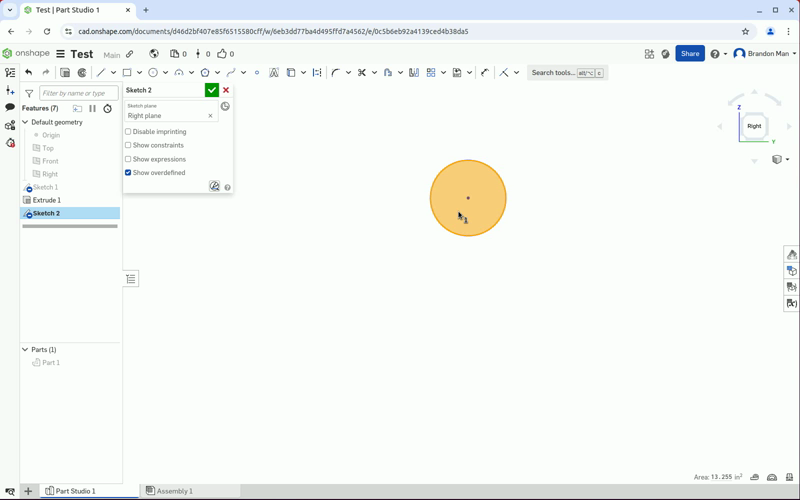
scroll(-6)
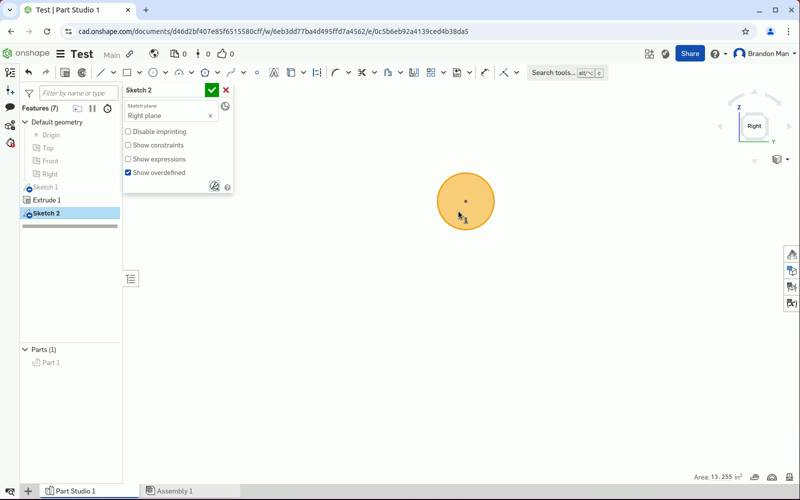
scroll(-6)
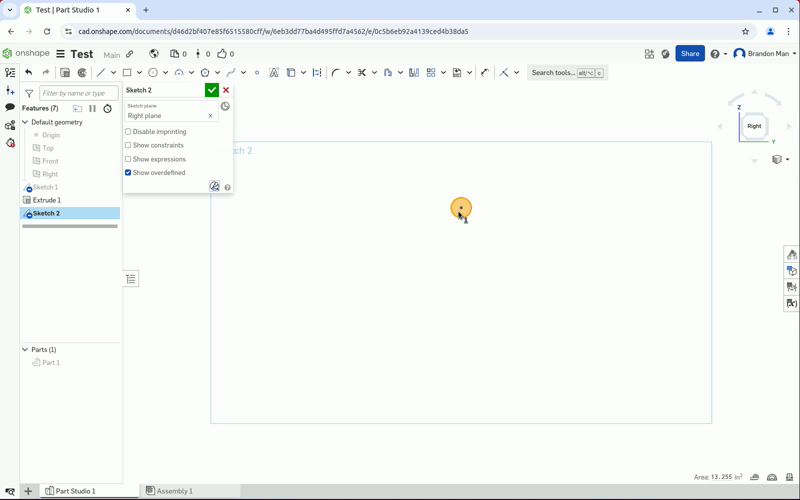
mouse_move(73, 352)
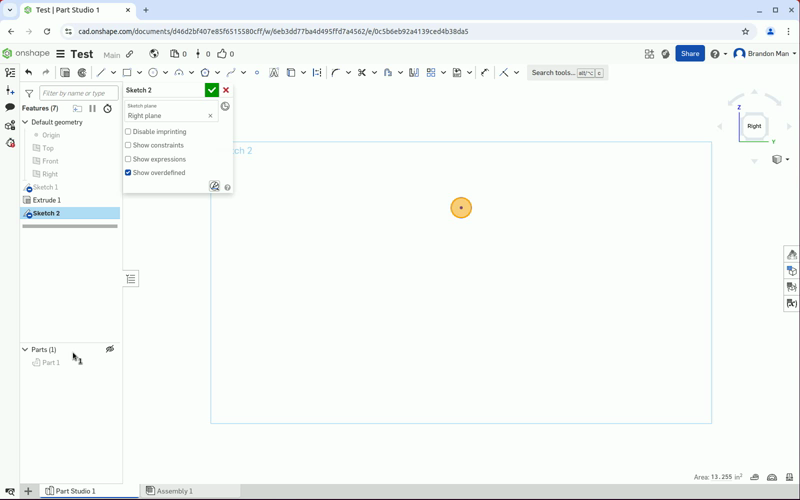
key(shift+y)
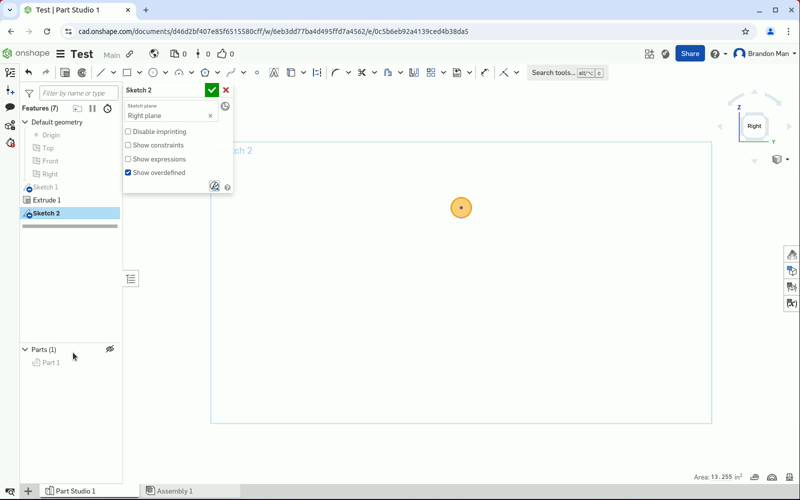
key(shift+e)
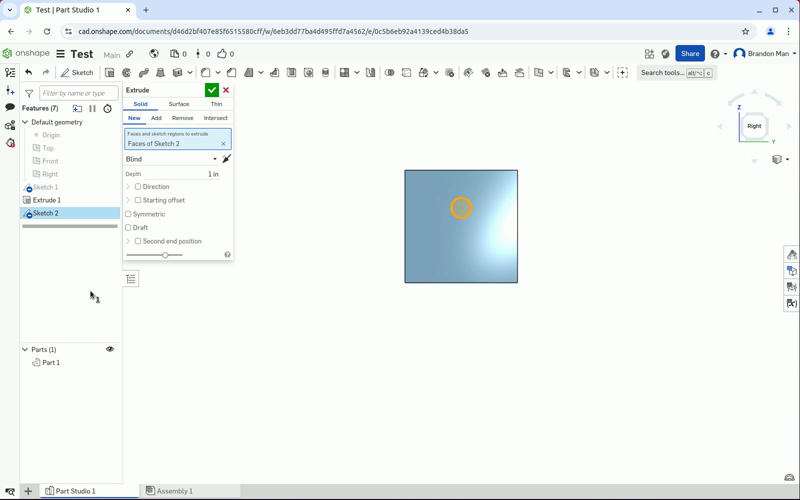
mouse_move(143, 106)
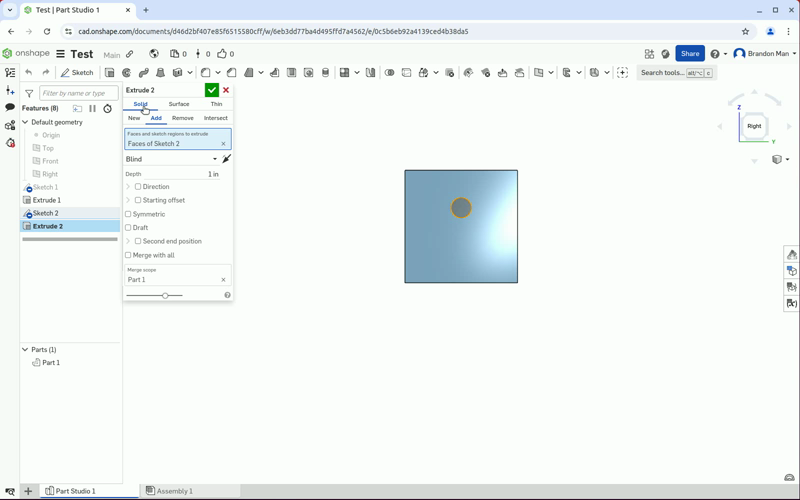
click(143, 106)
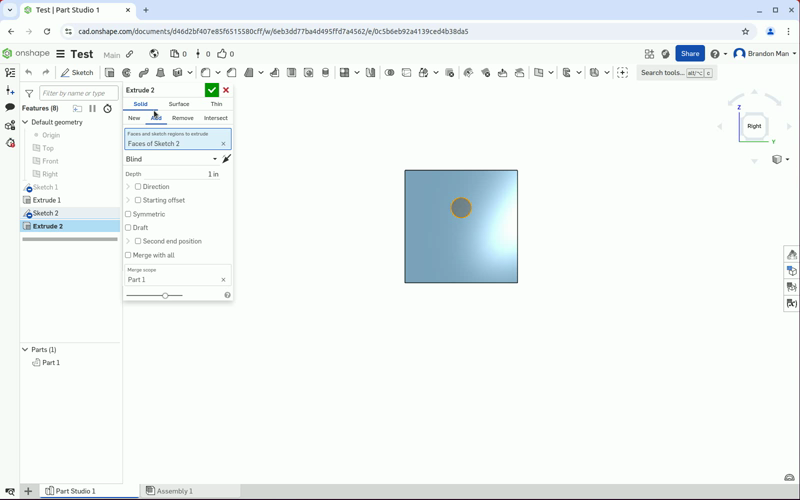
mouse_move(186, 120)
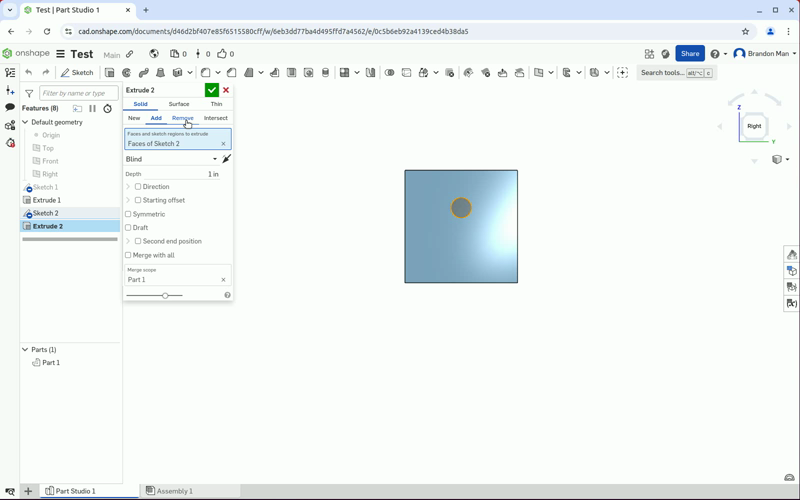
click(186, 120)
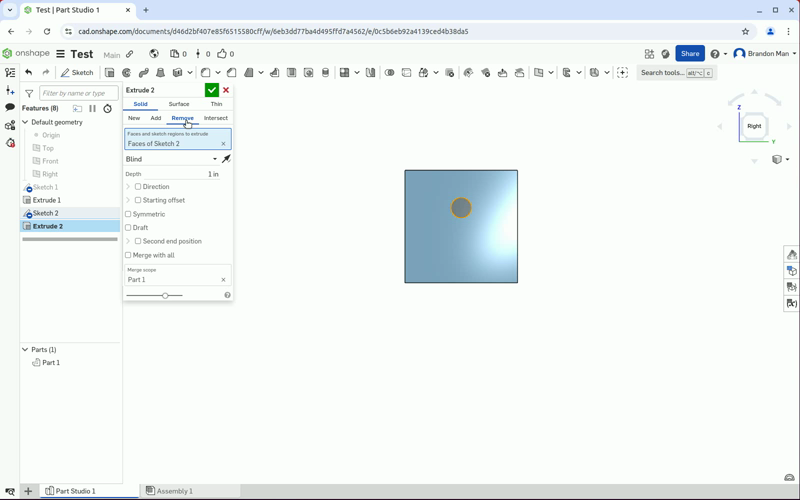
key(tab, 4)
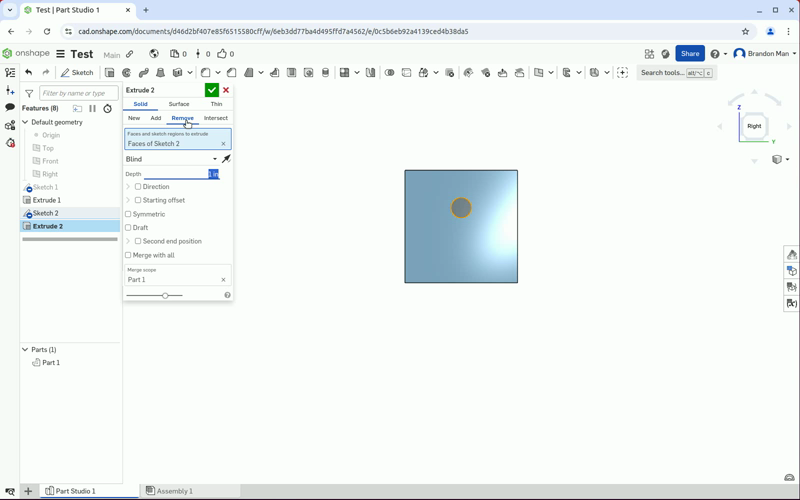
text(13.239)
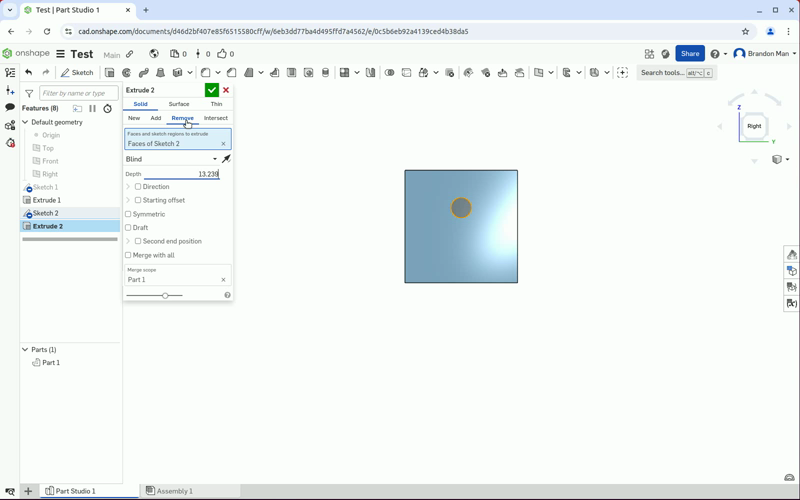
key(tab, 6)
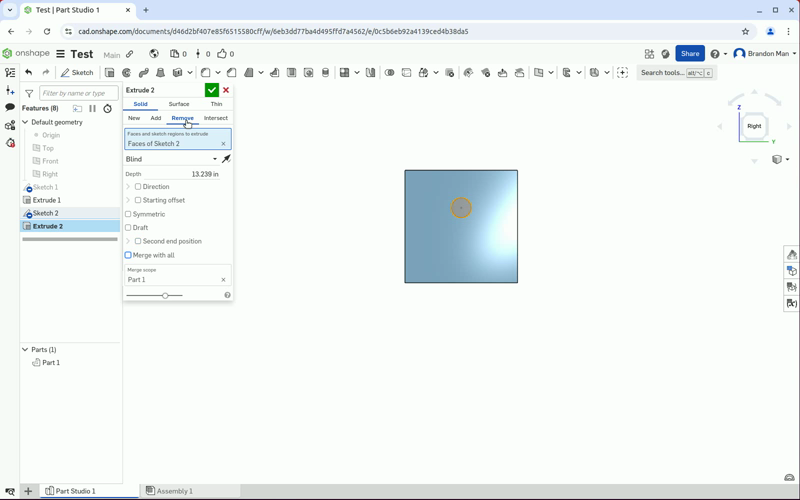
key(space)
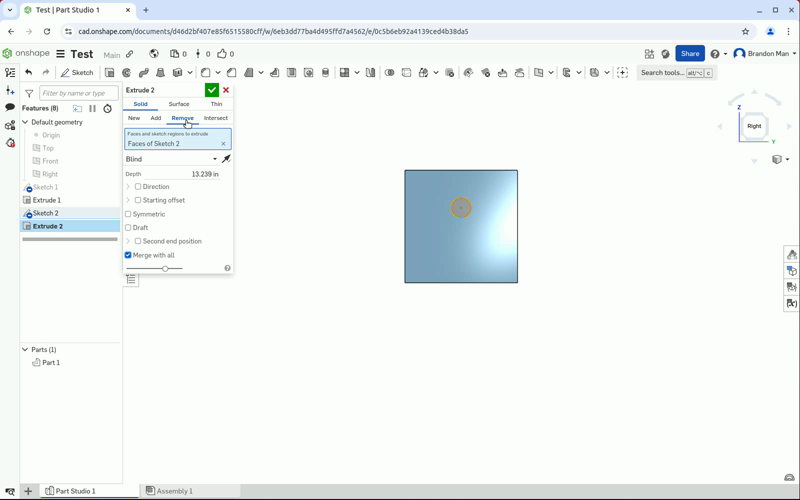
key(enter)
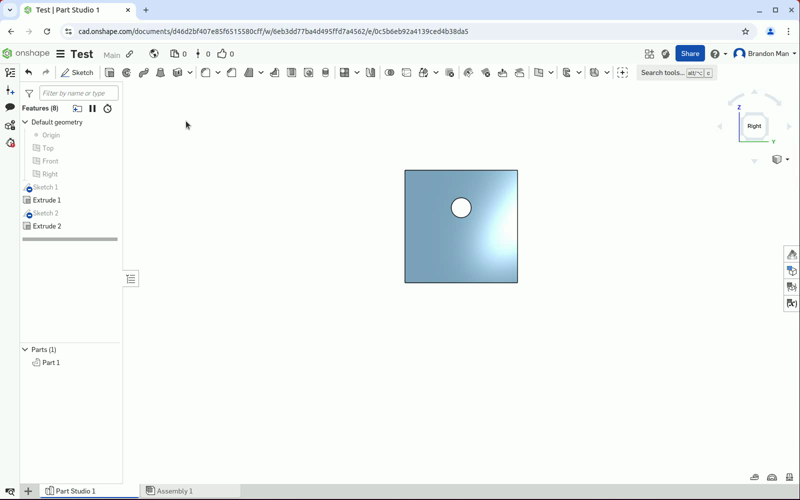
key(shift+h)
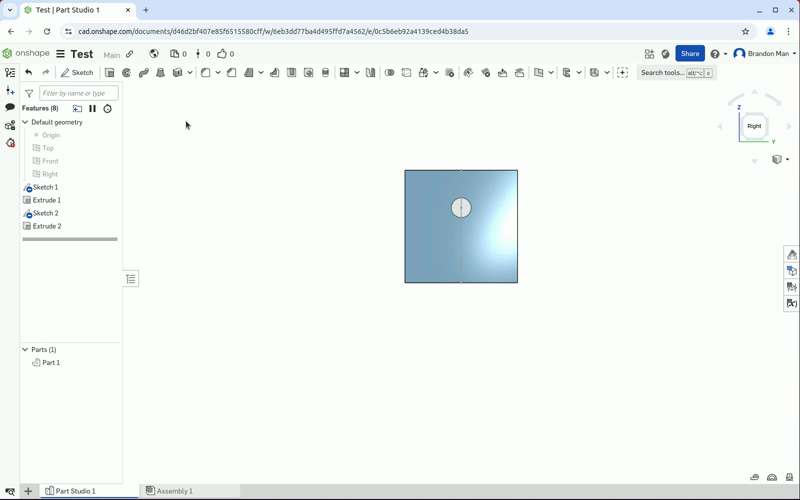
key(shift+h)
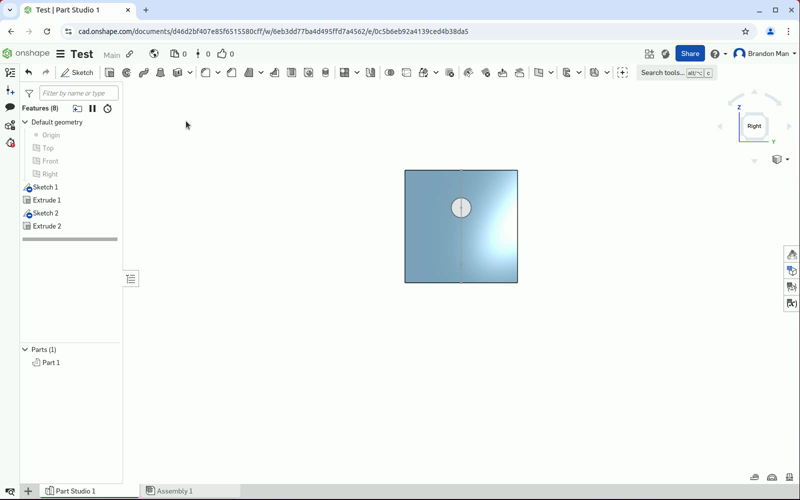
key(shift+7)
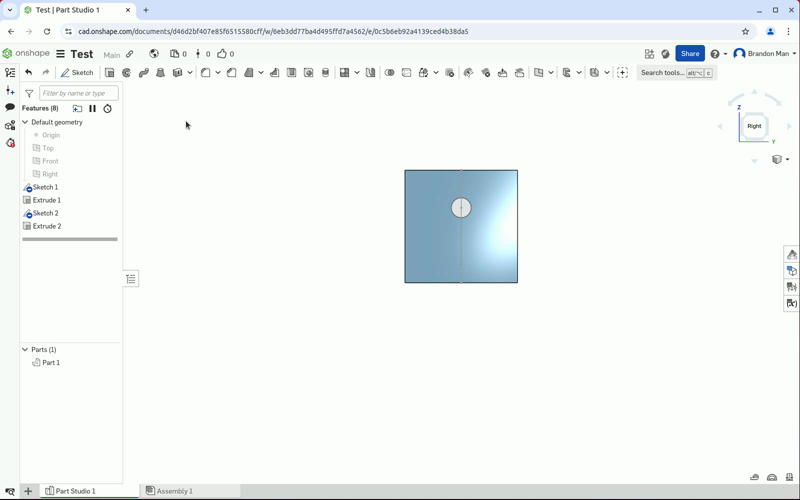
key(right, 2)
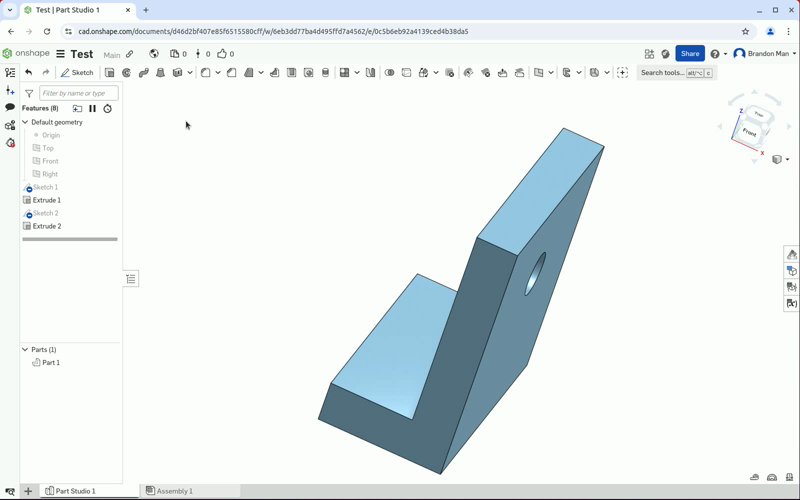
key(down, 2)
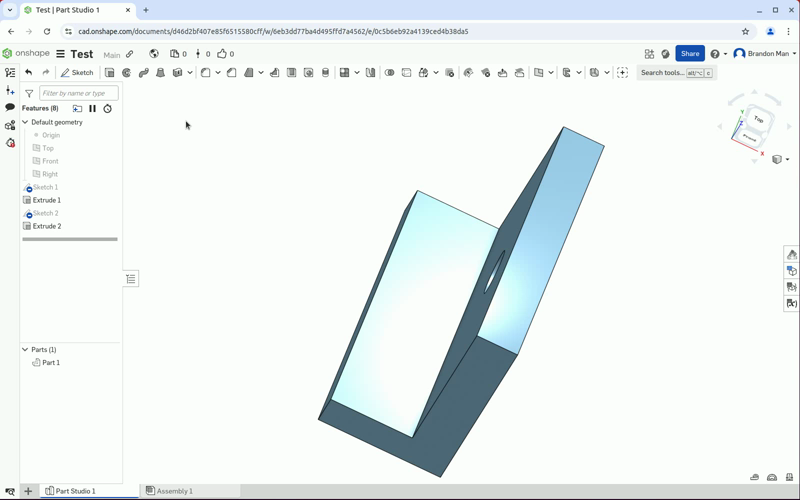
key(up, 2)
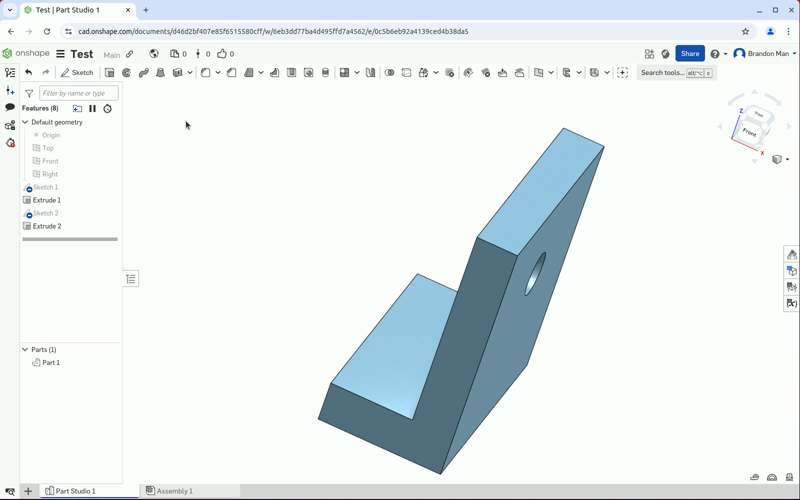
key(left, 2)
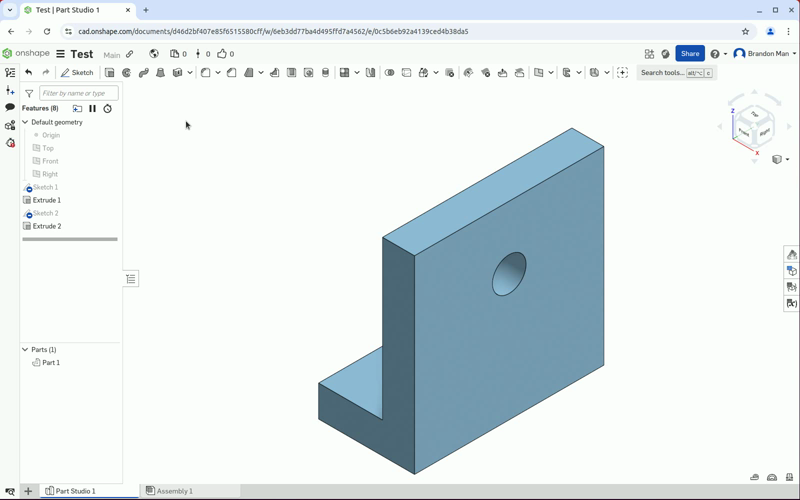
mouse_move(73, 189)
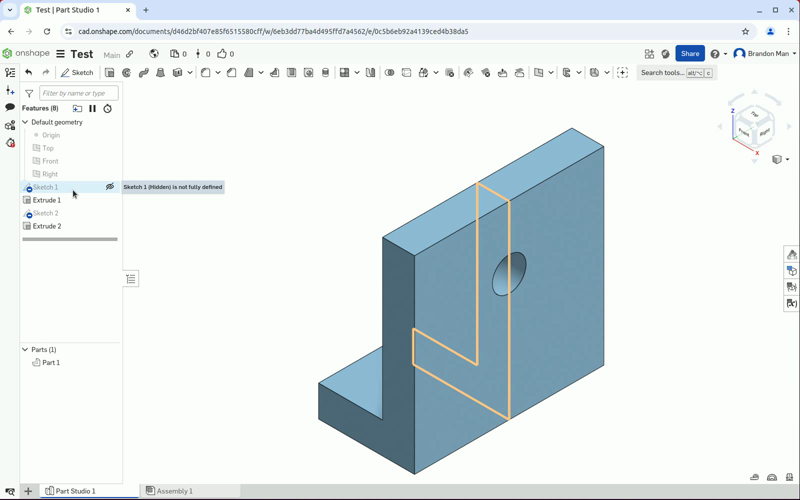
click(73, 189)